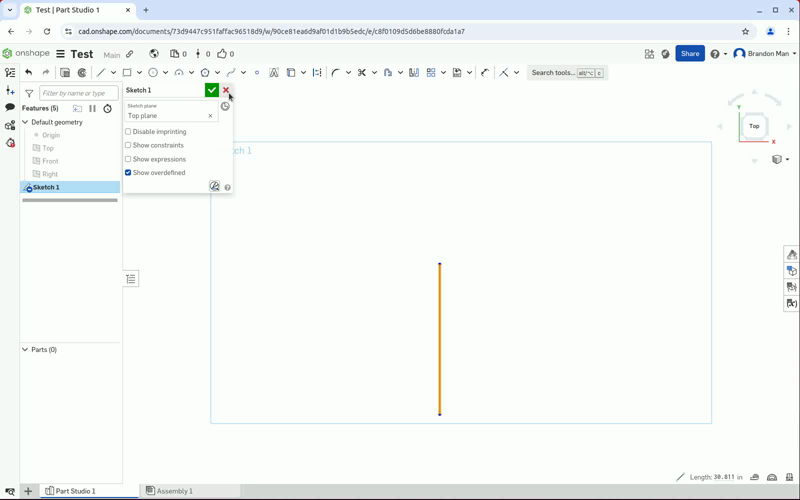
key(shift+h)
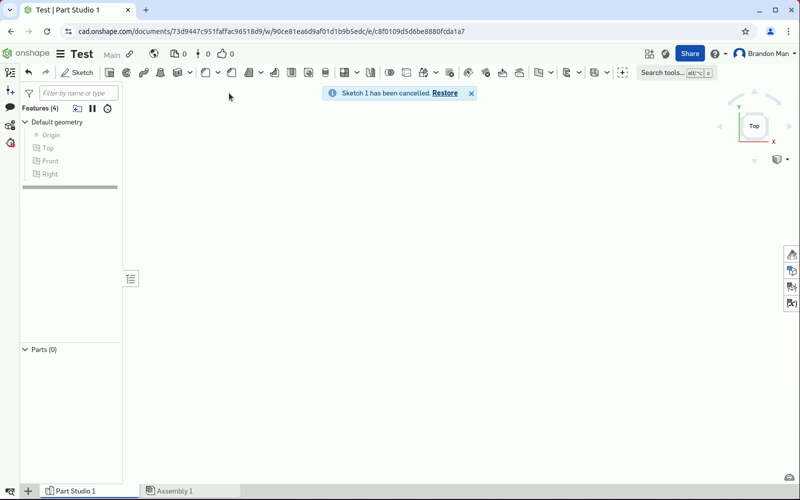
mouse_move(73, 352)
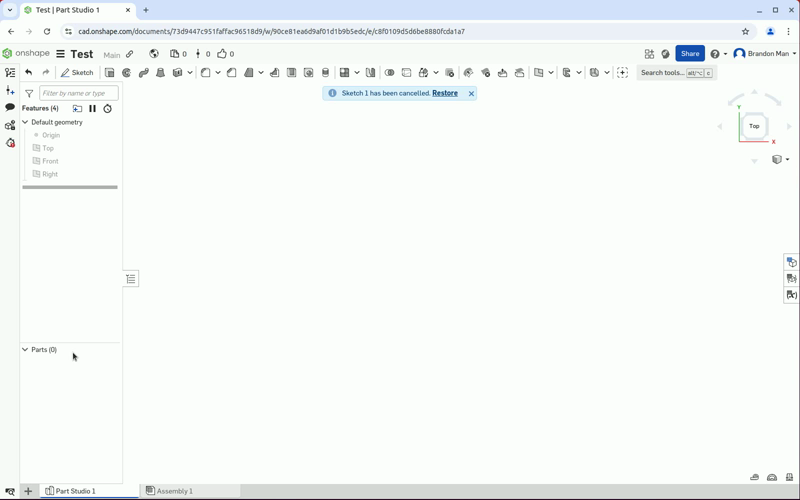
key(y)
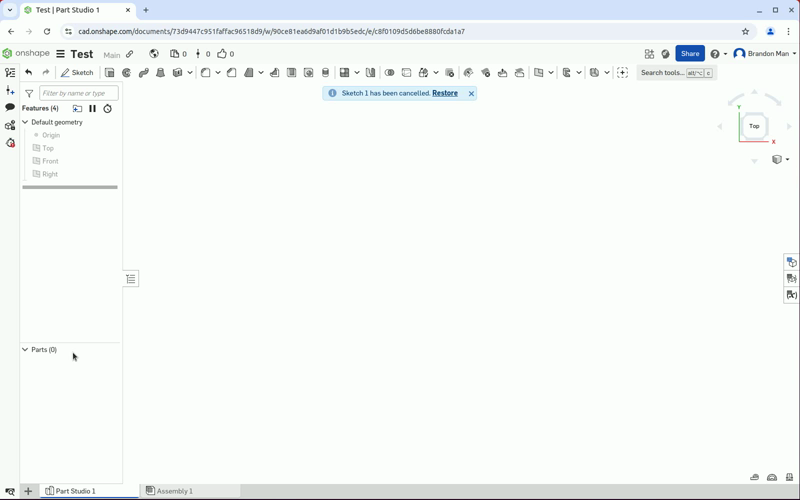
key(shift+p)
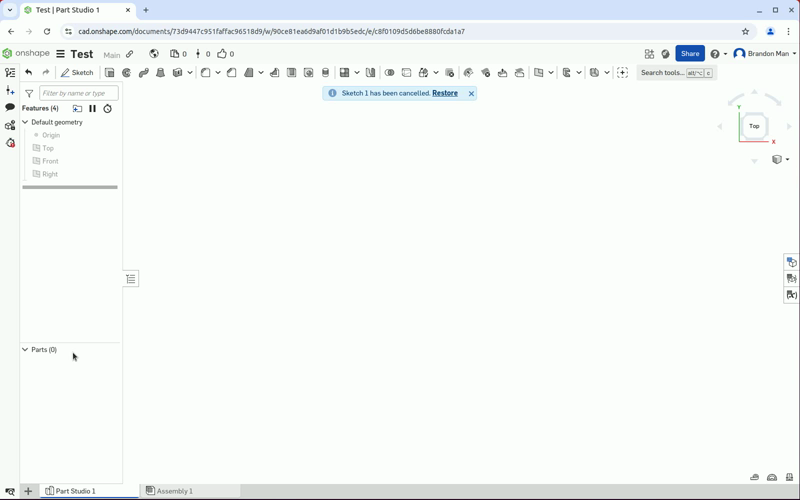
key(space)
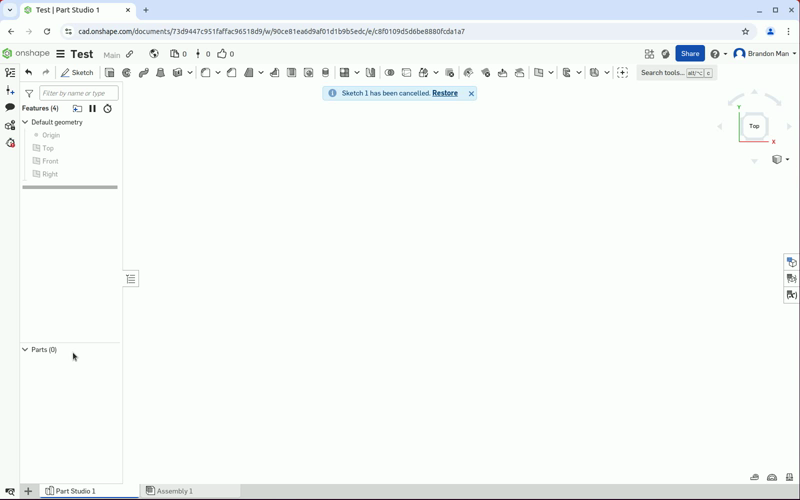
key_down(shift)
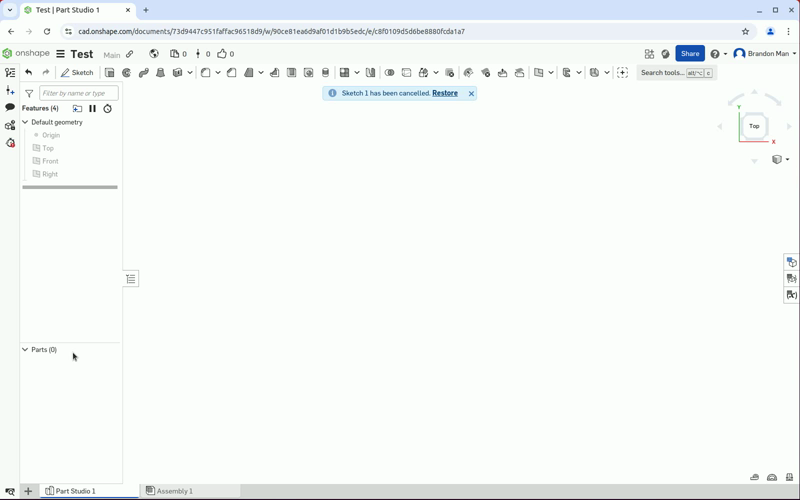
key(up)
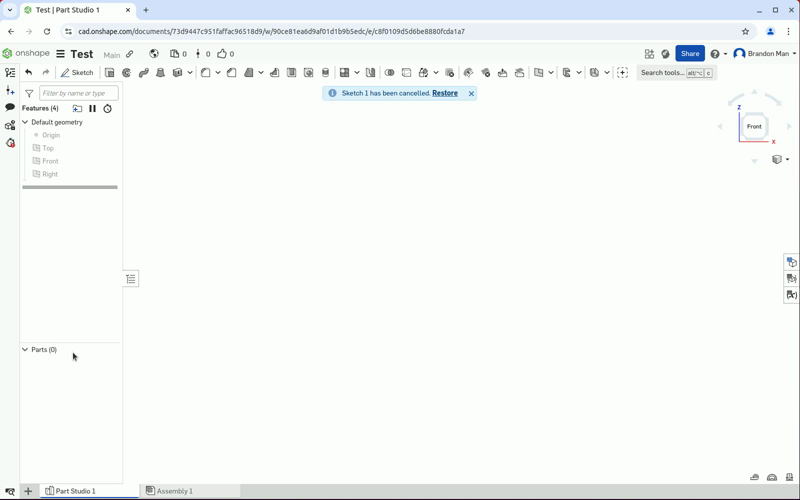
key_up(shift)
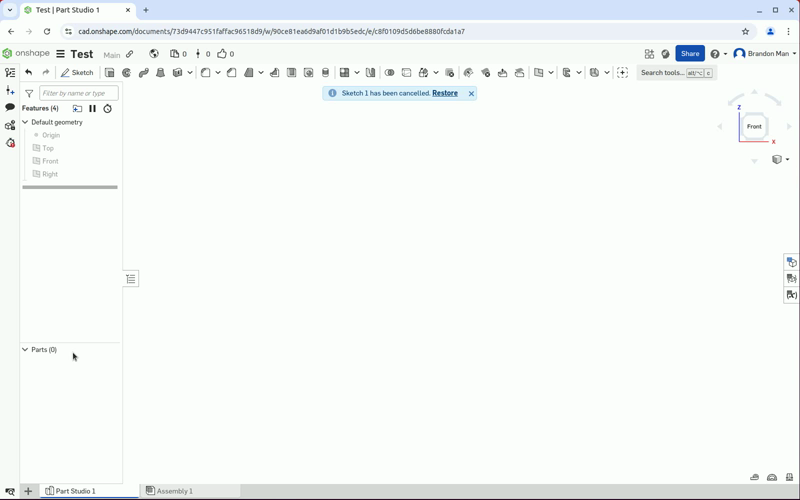
mouse_move(73, 352)
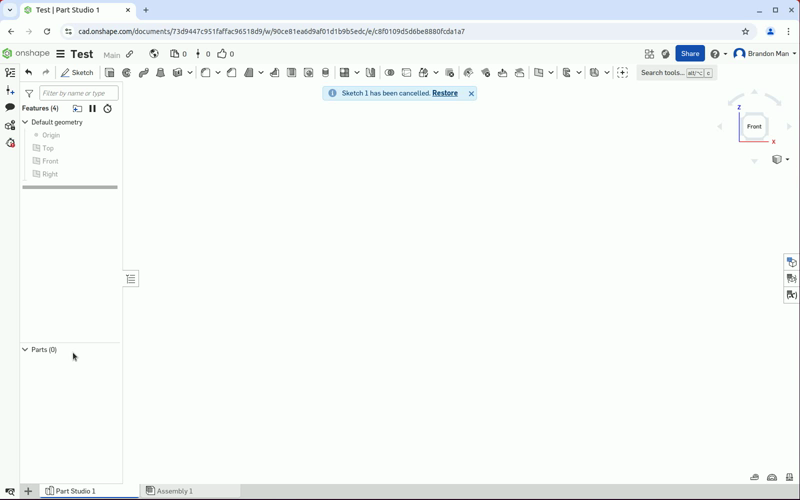
key(shift+y)
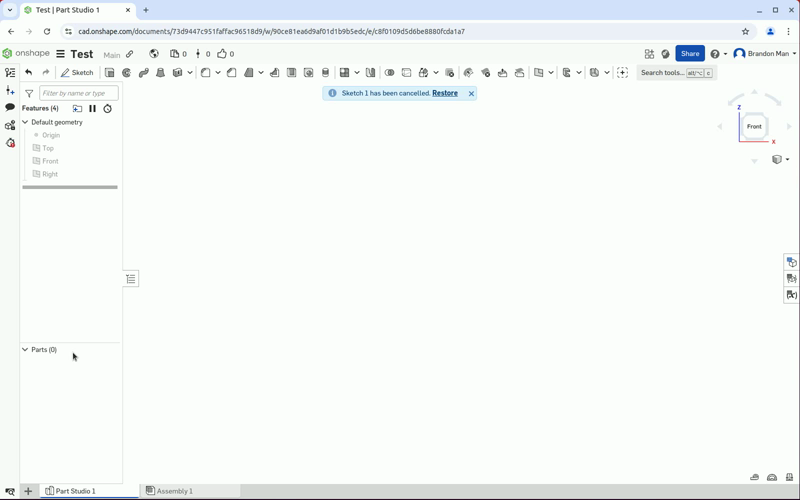
key(shift+s)
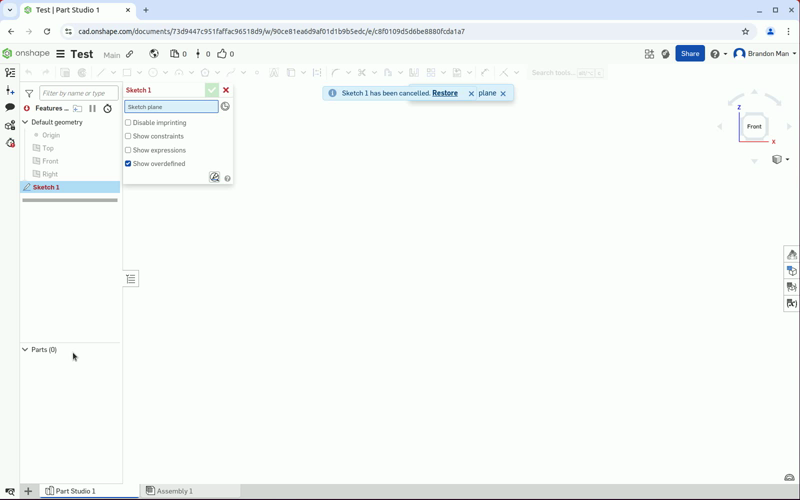
mouse_move(73, 163)
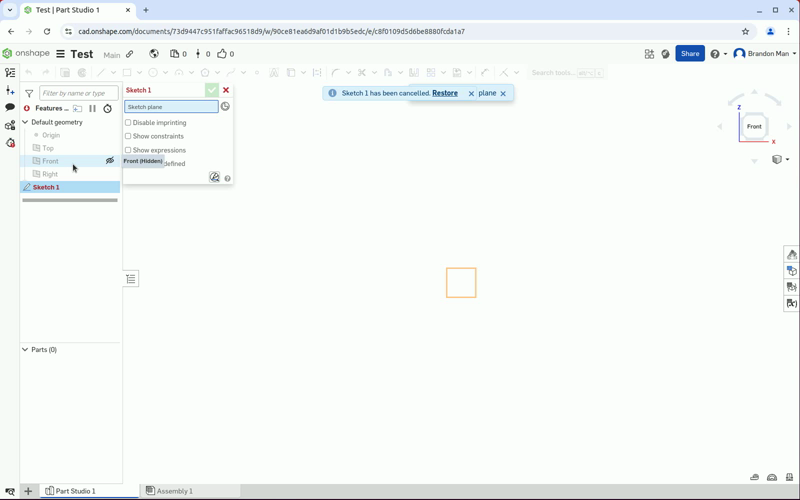
click(73, 163)
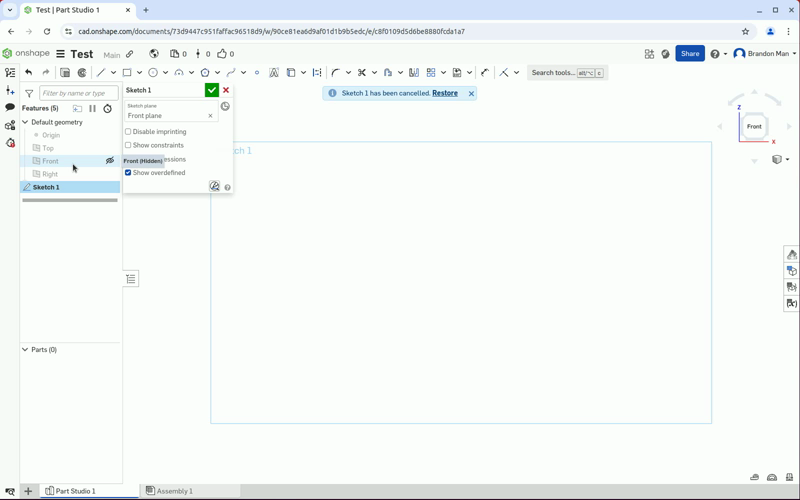
mouse_move(73, 352)
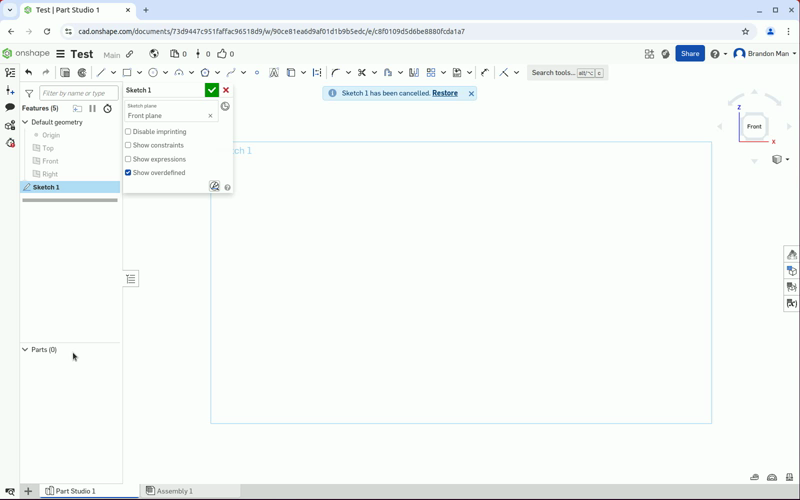
key(y)
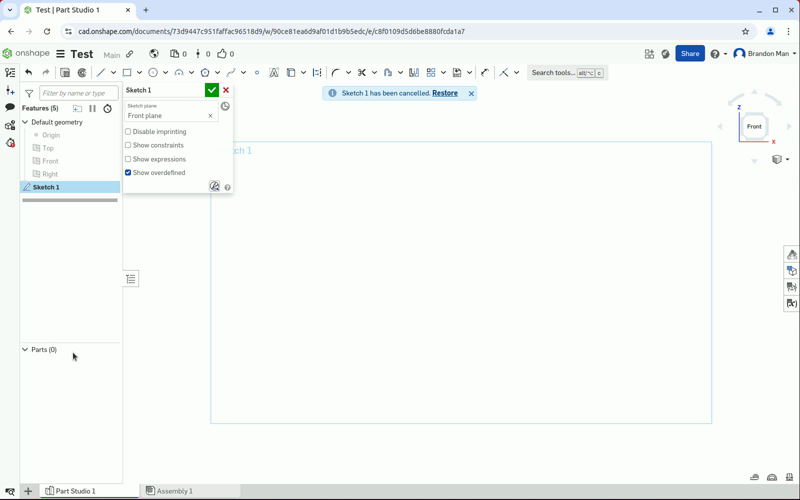
key(l)
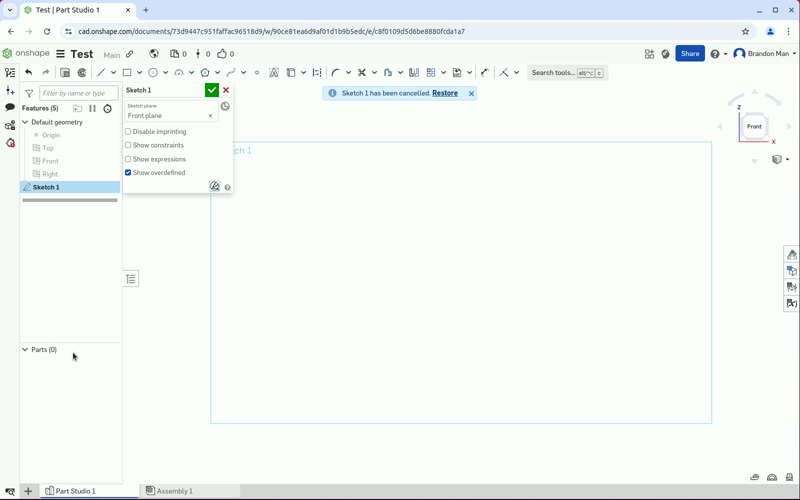
key_down(shift)
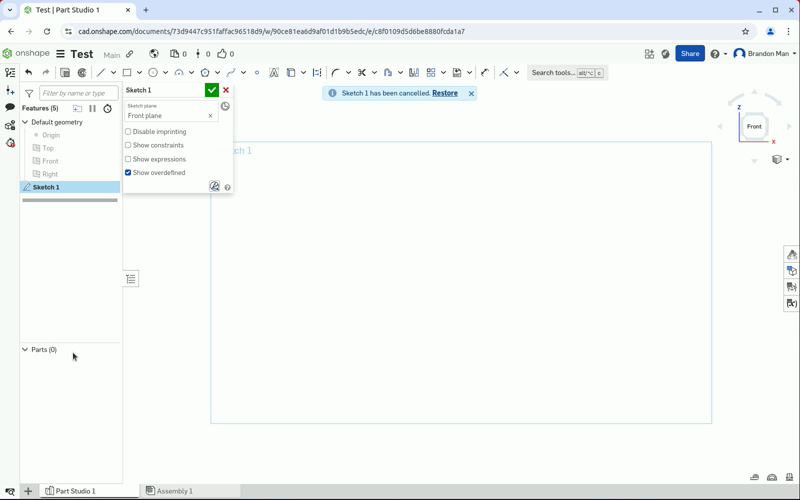
mouse_move(440, 301)
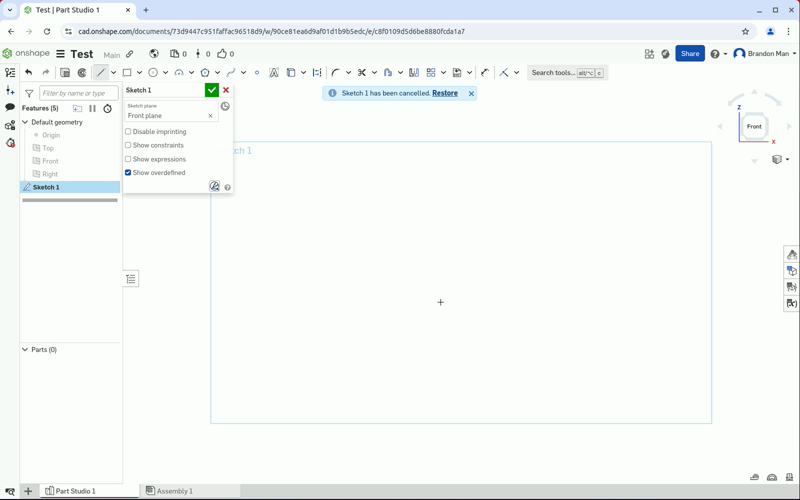
click(440, 301)
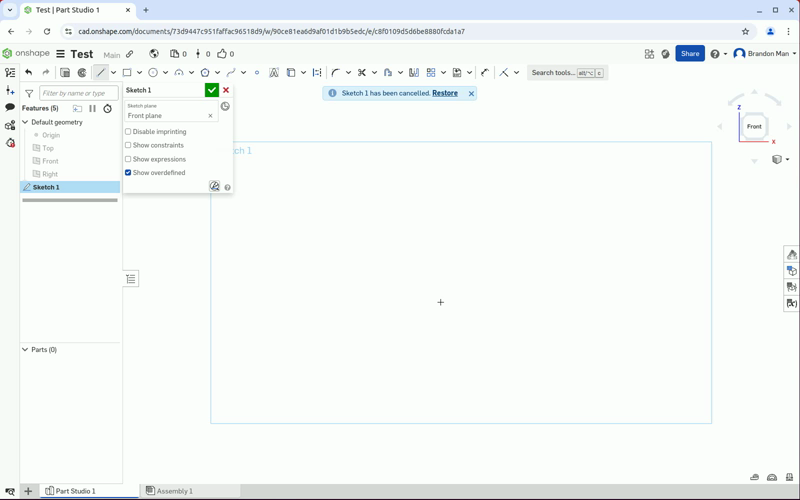
key_up(shift)
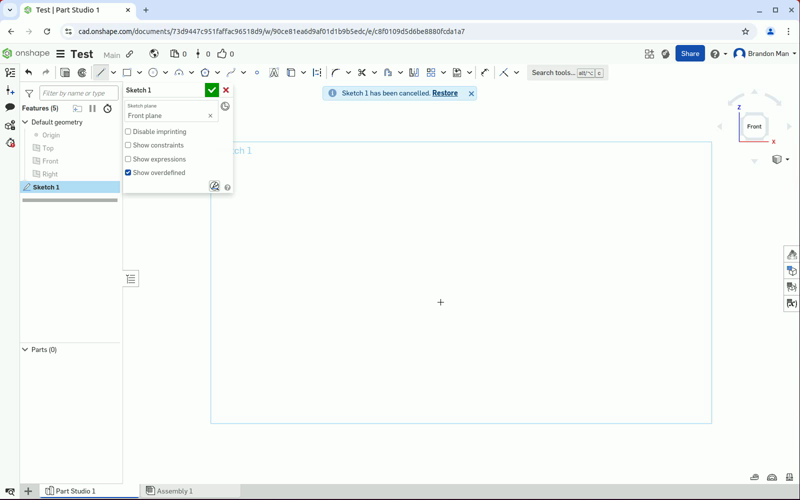
key_down(shift)
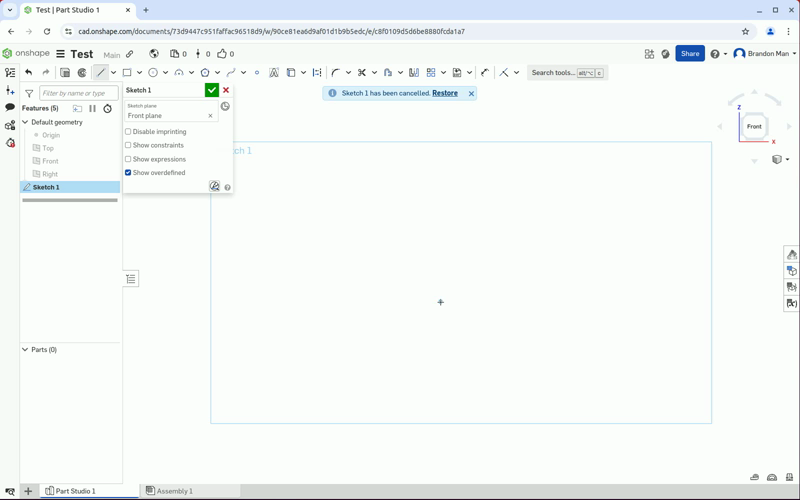
mouse_move(470, 301)
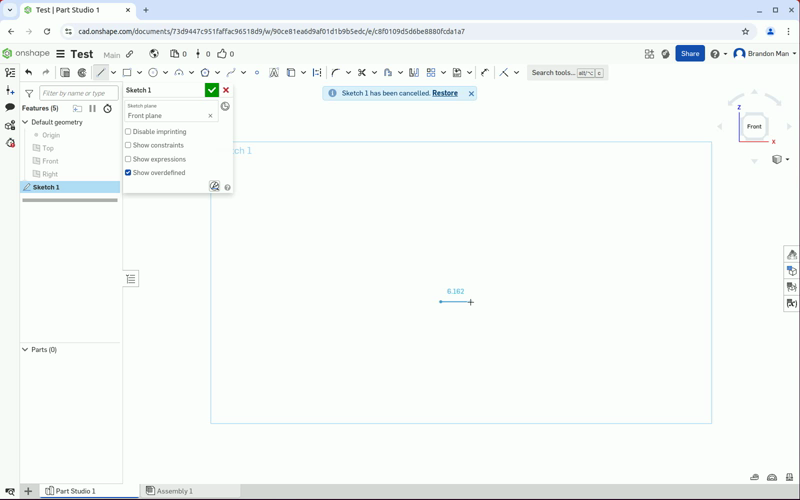
mouse_move(481, 301)
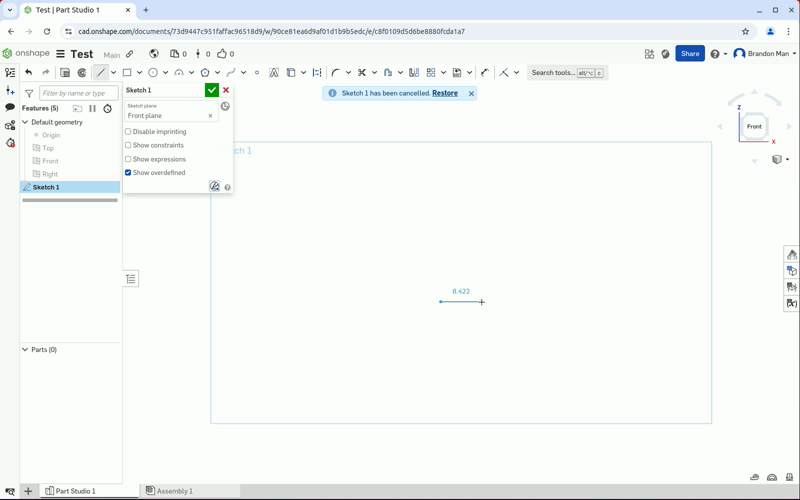
click(481, 301)
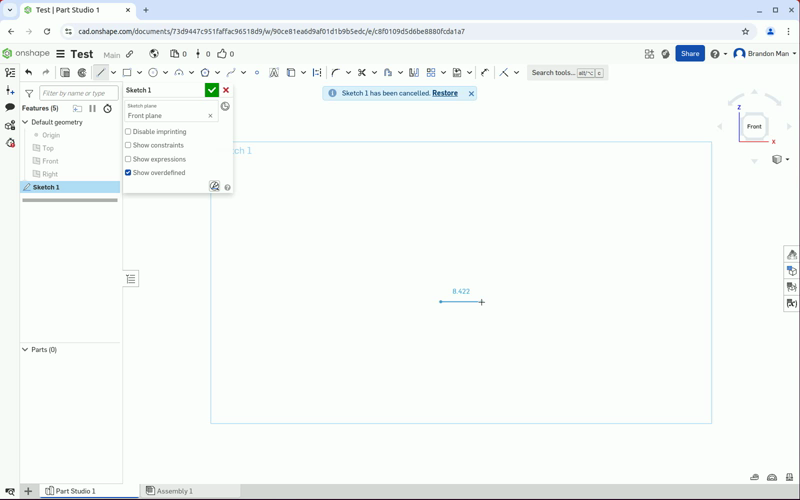
key_up(shift)
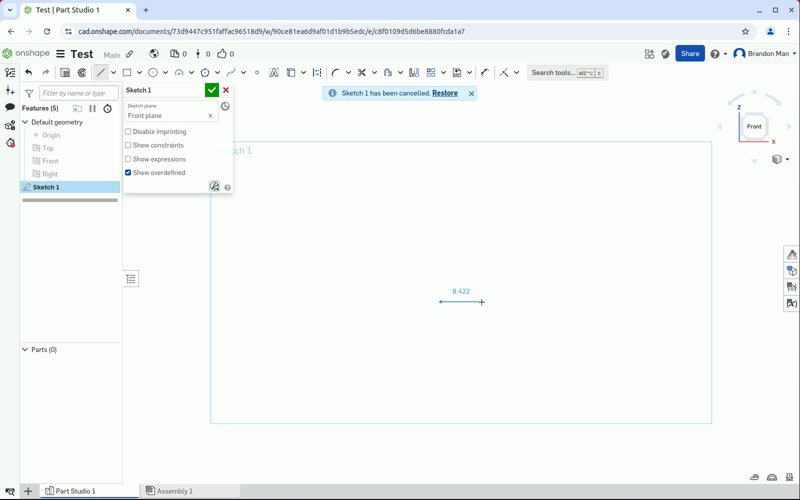
key_down(shift)
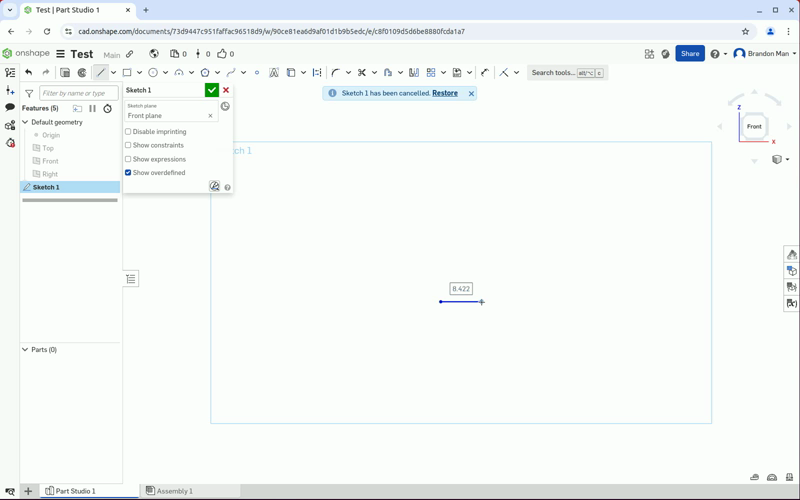
mouse_move(511, 301)
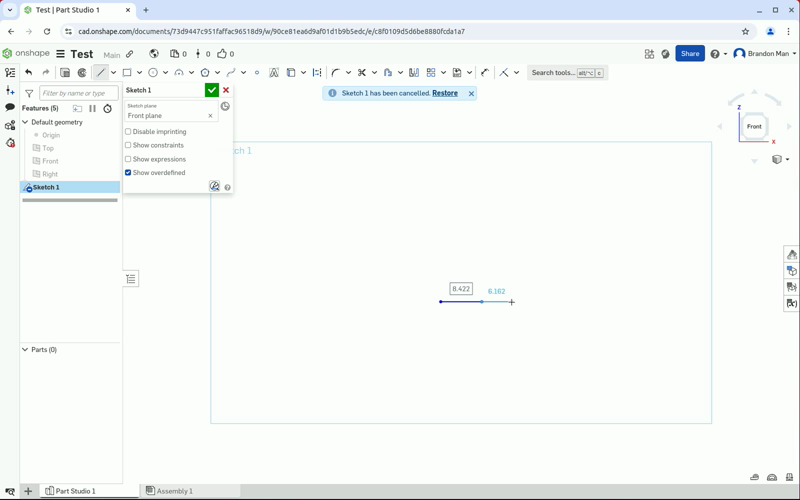
mouse_move(481, 261)
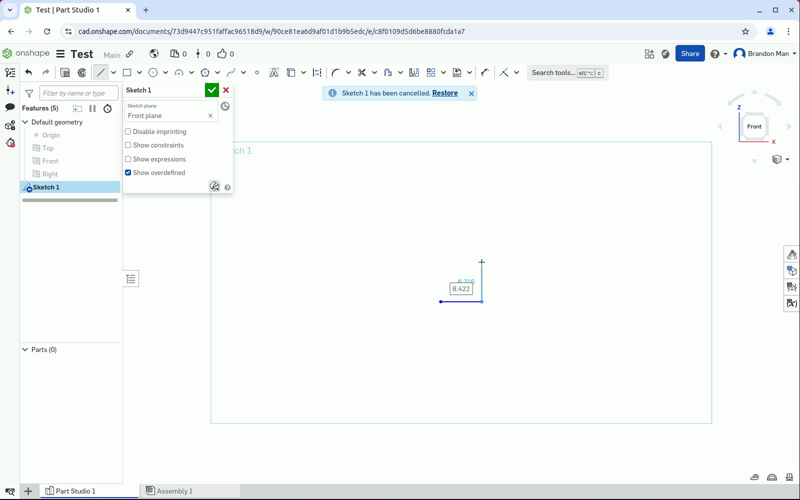
click(481, 261)
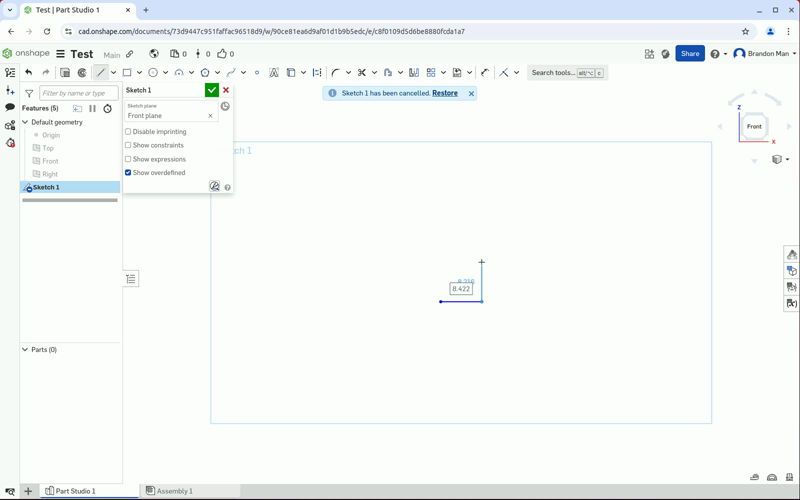
key_up(shift)
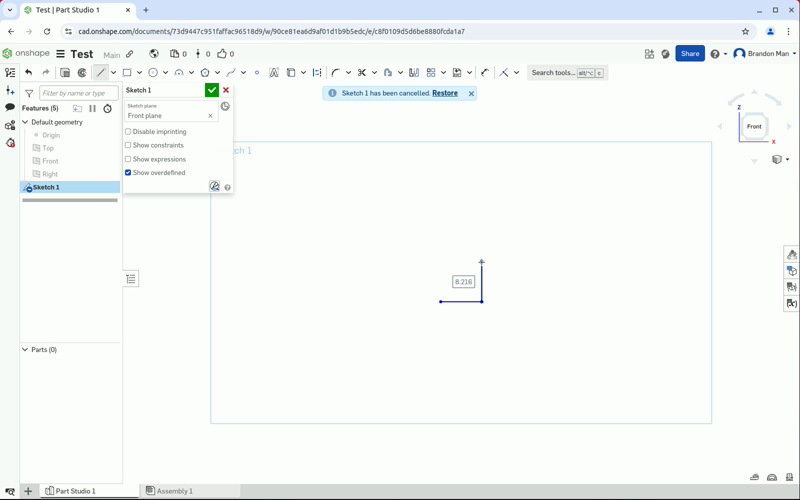
key_down(shift)
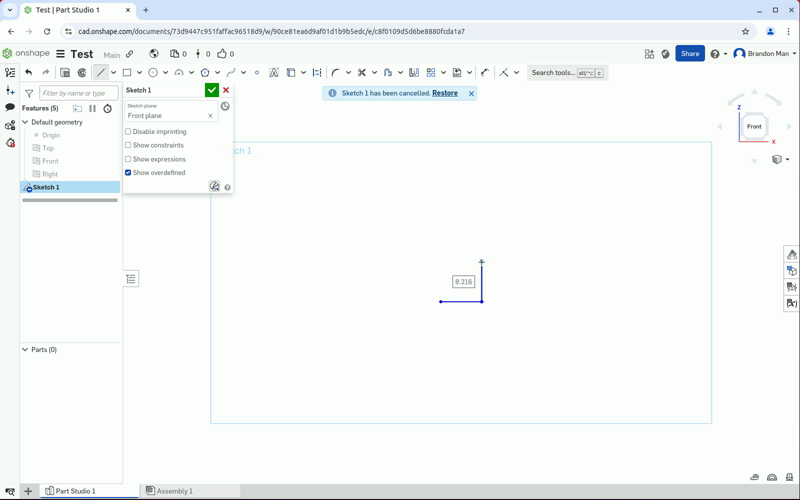
mouse_move(511, 261)
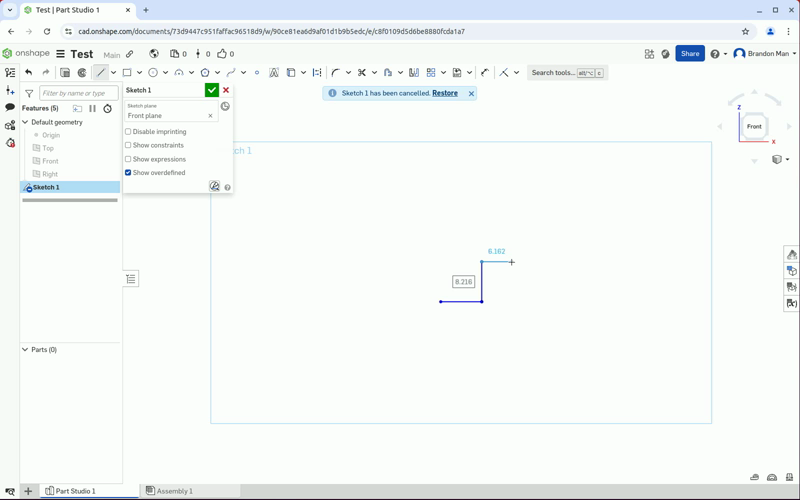
mouse_move(440, 261)
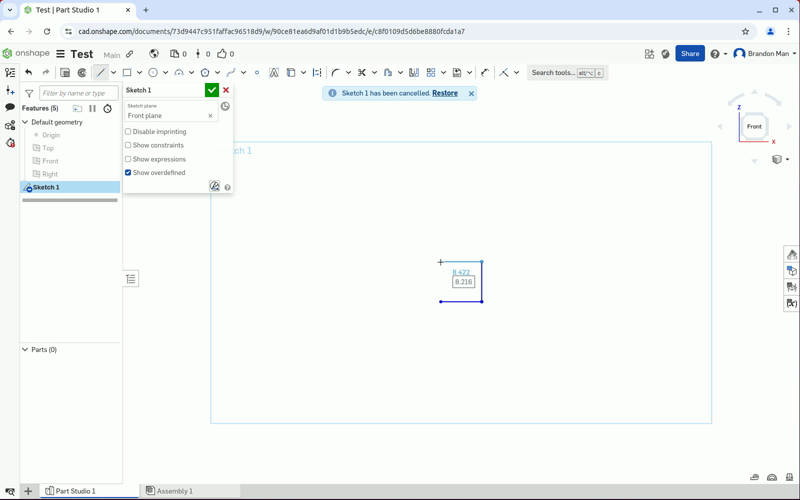
click(440, 261)
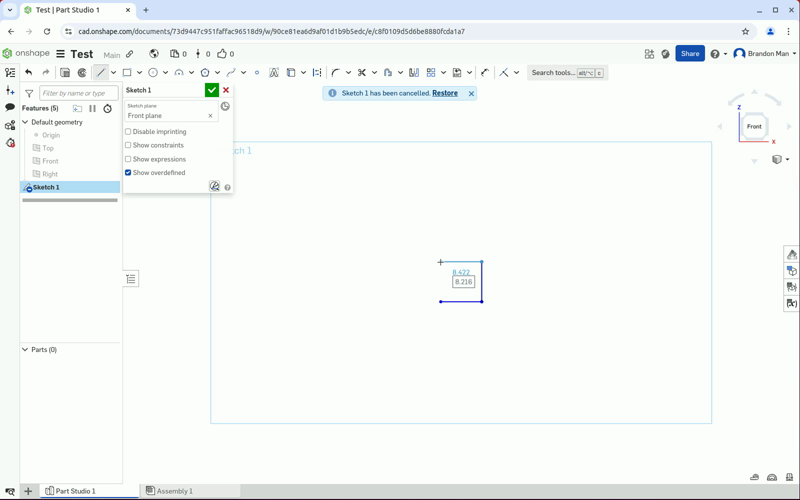
key_up(shift)
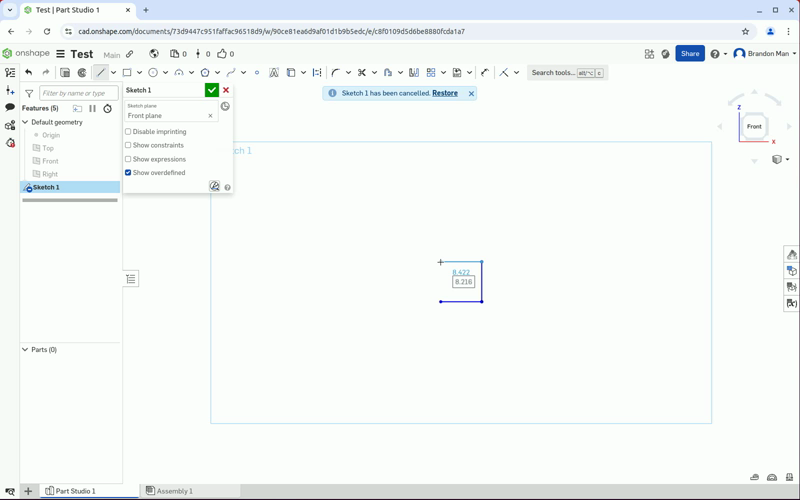
mouse_move(470, 261)
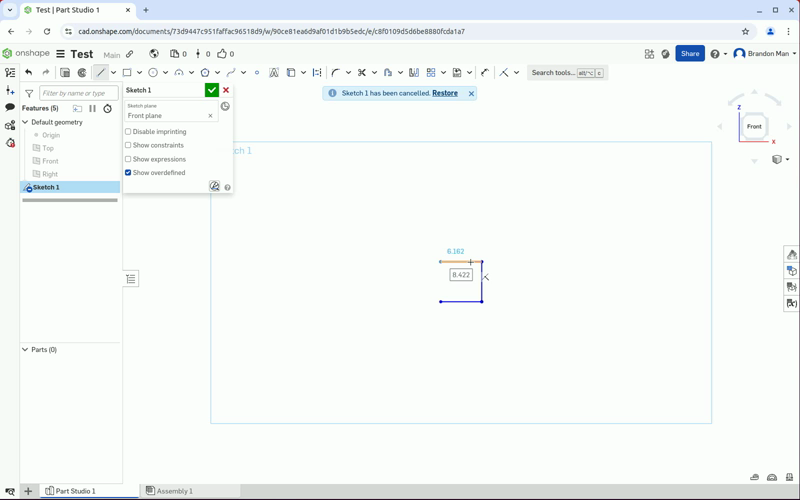
key_down(shift)
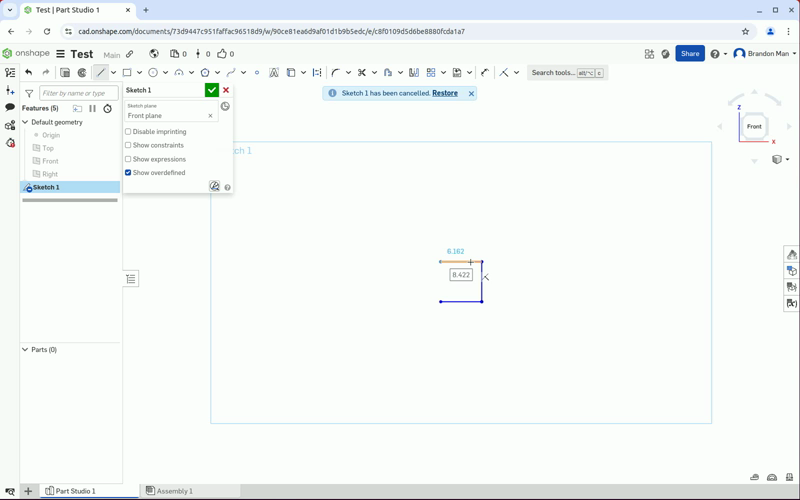
mouse_move(440, 301)
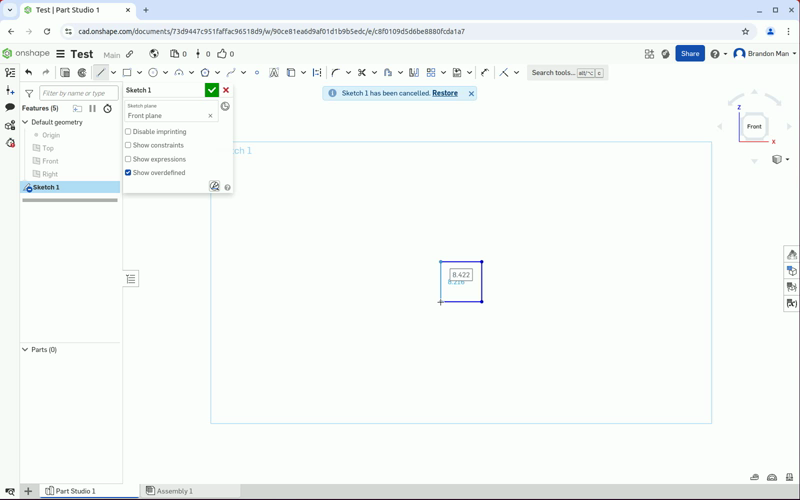
key_up(shift)
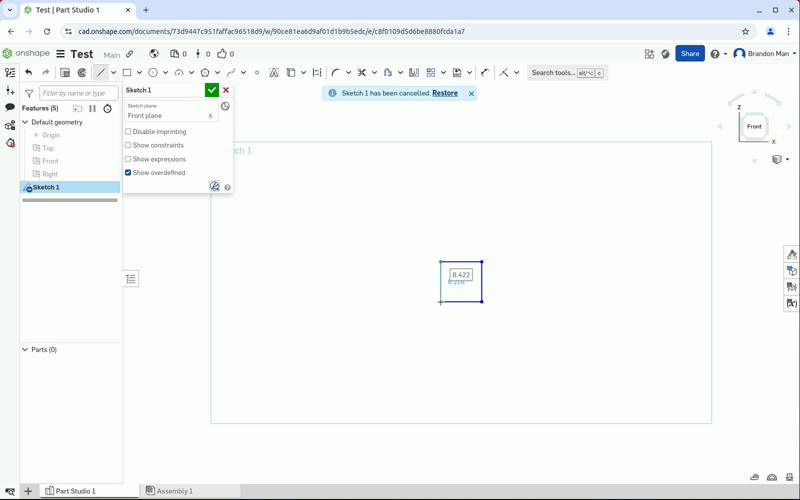
click(440, 301)
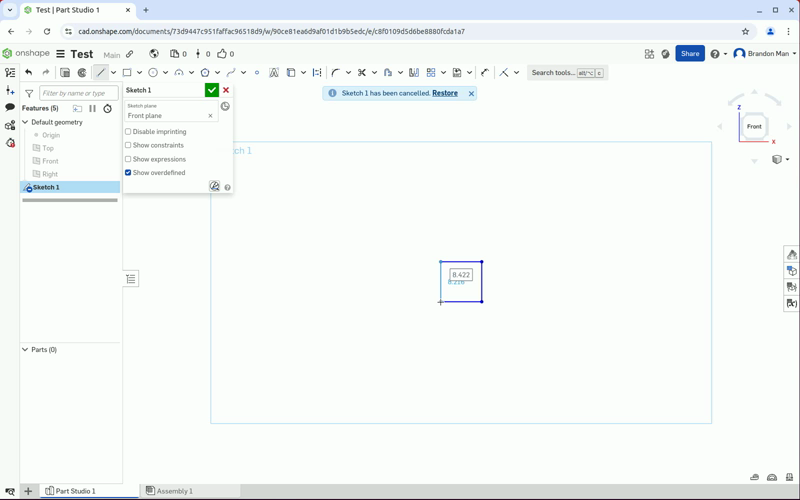
key(esc)
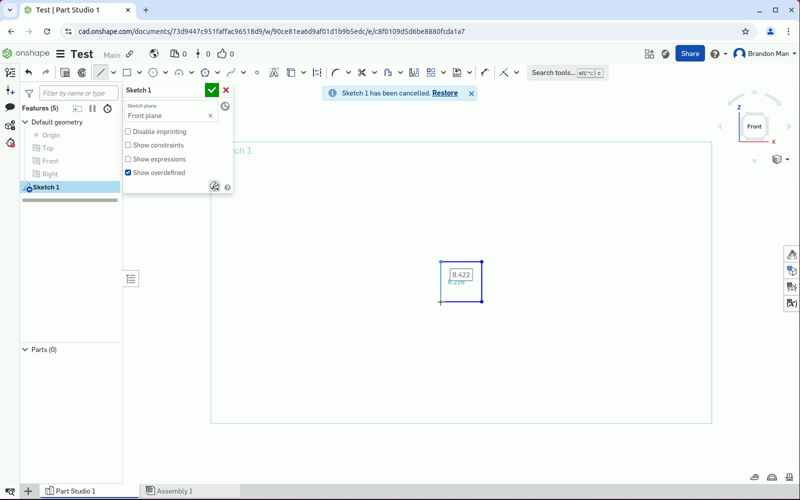
key(c)
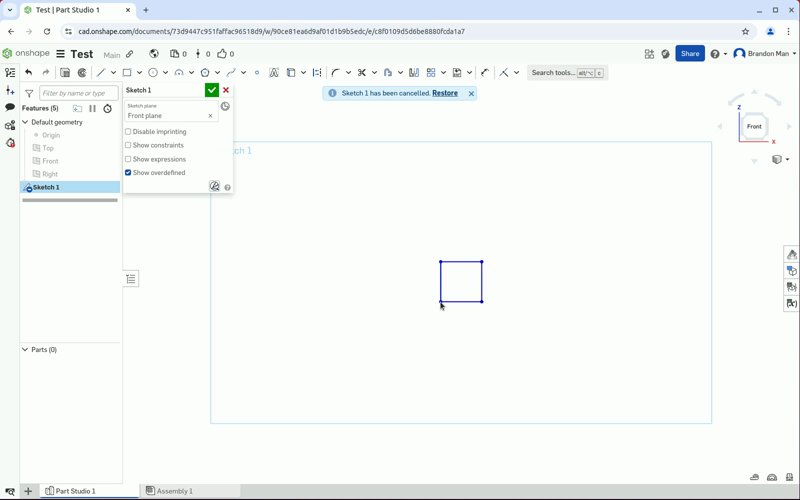
key_down(shift)
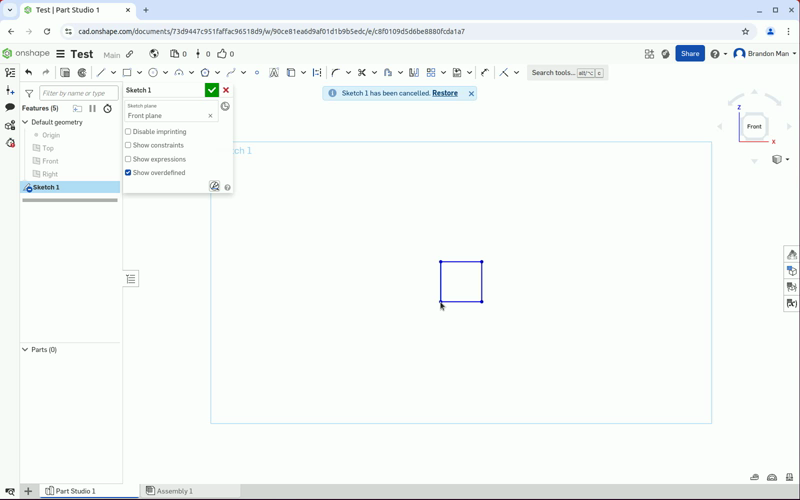
mouse_move(461, 282)
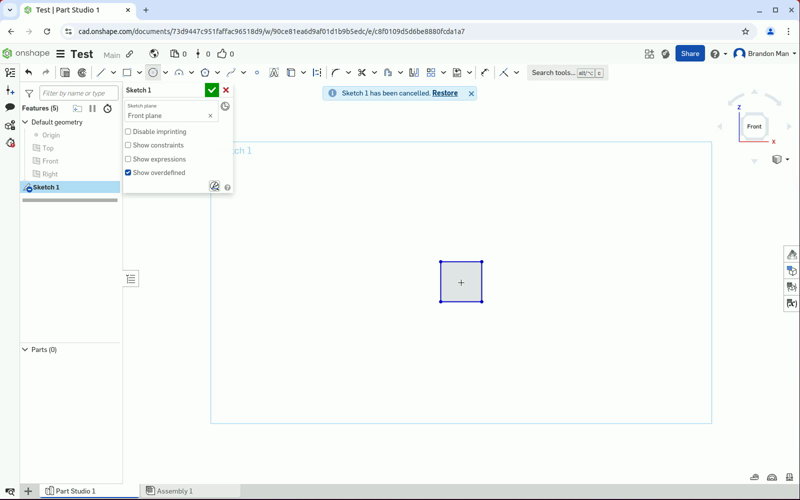
click(461, 282)
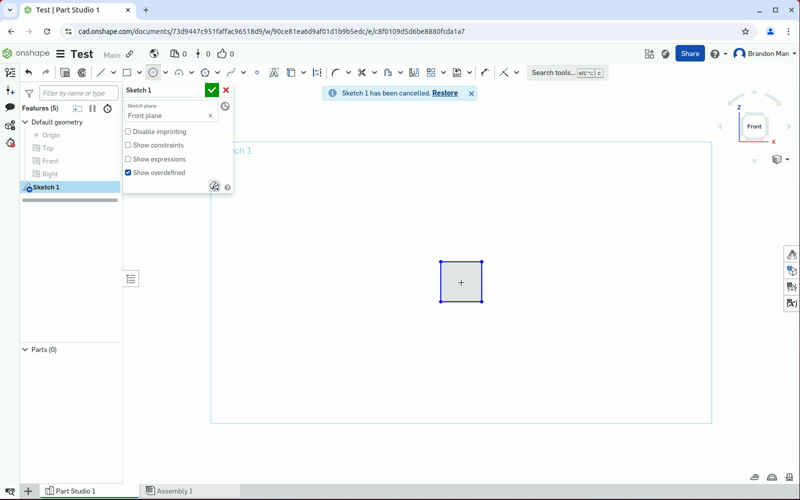
key_up(shift)
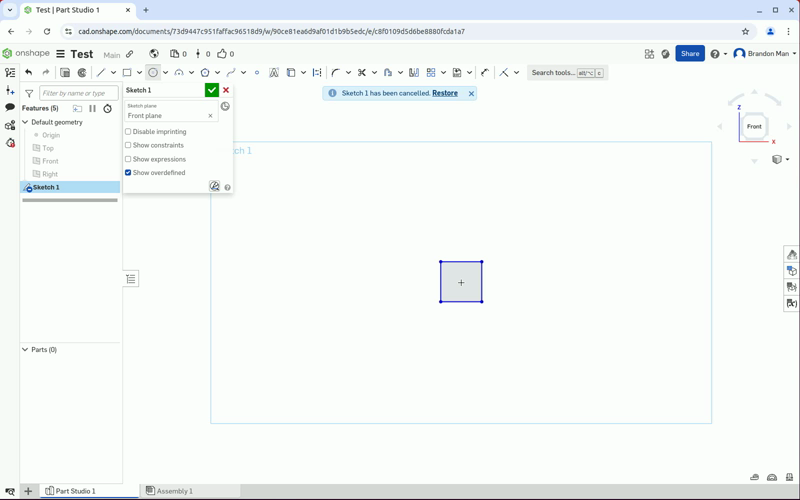
mouse_move(472, 282)
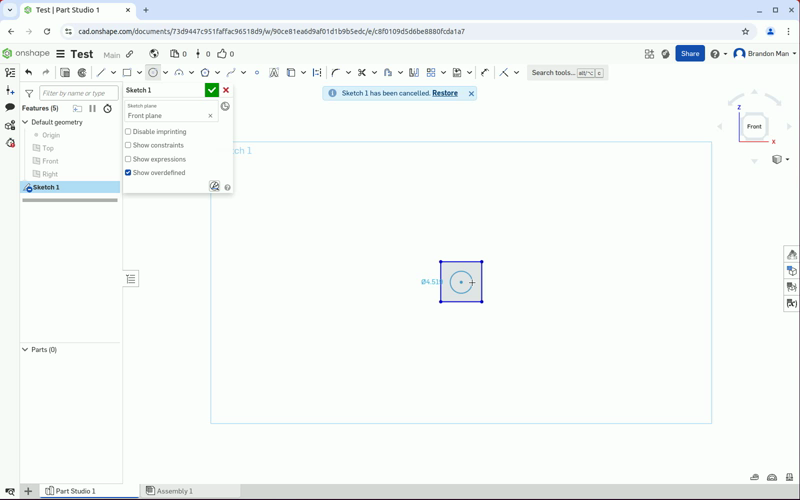
click(472, 282)
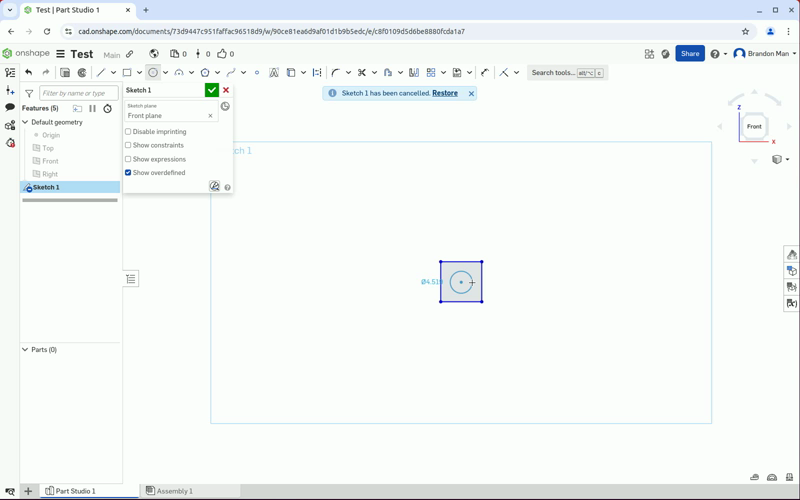
key(esc)
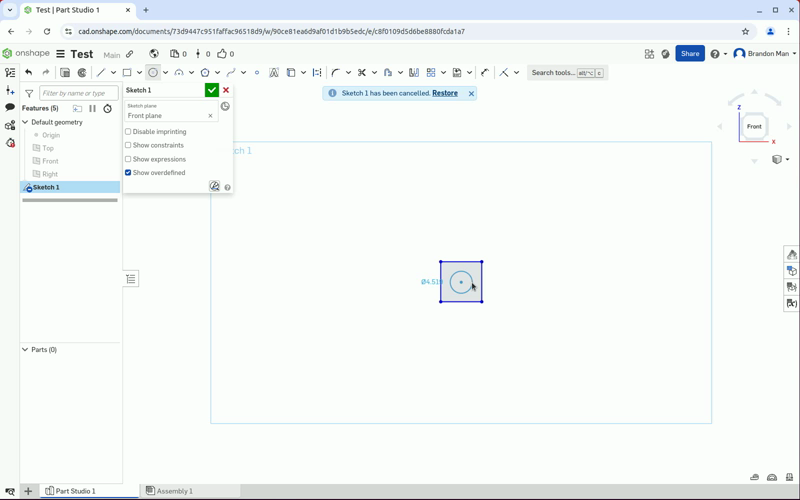
mouse_move(454, 268)
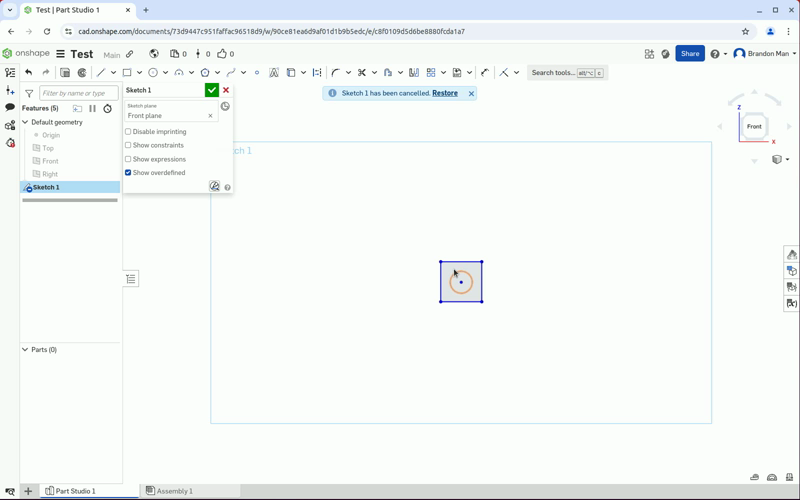
scroll(6)
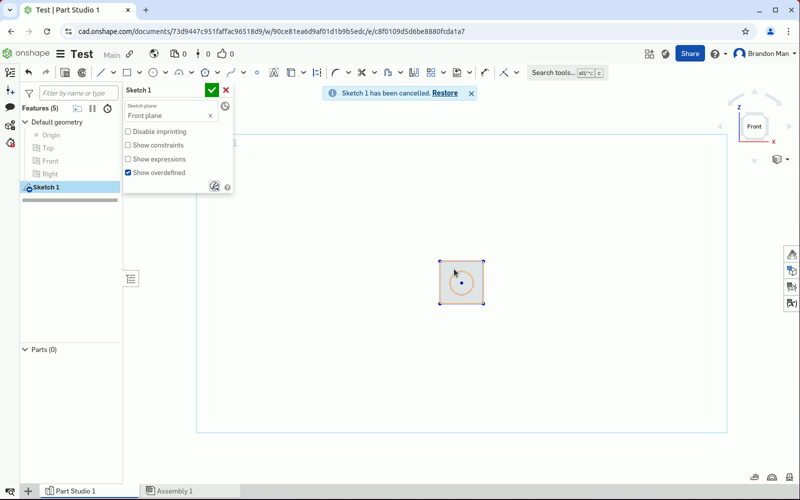
scroll(6)
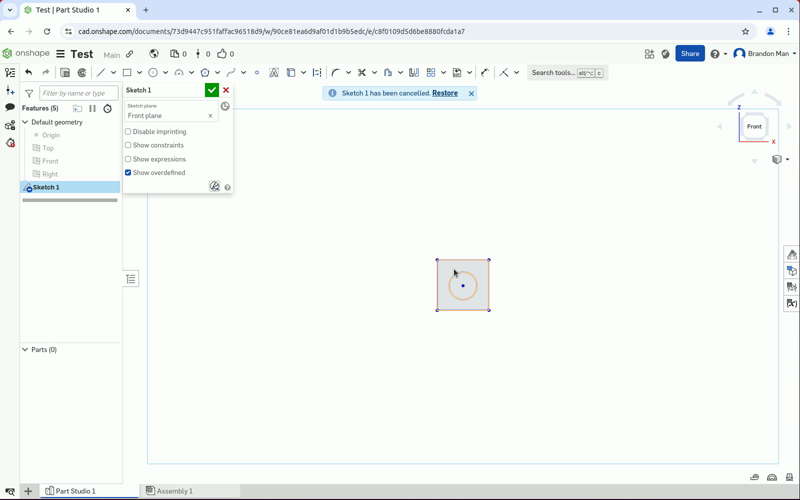
scroll(6)
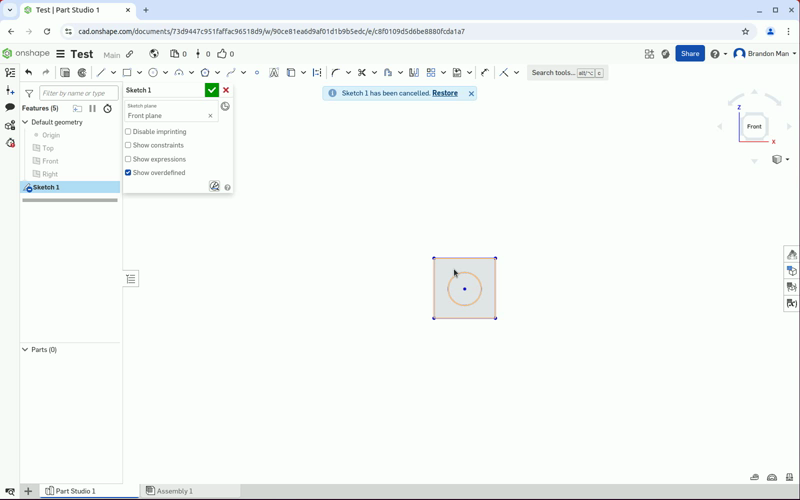
scroll(6)
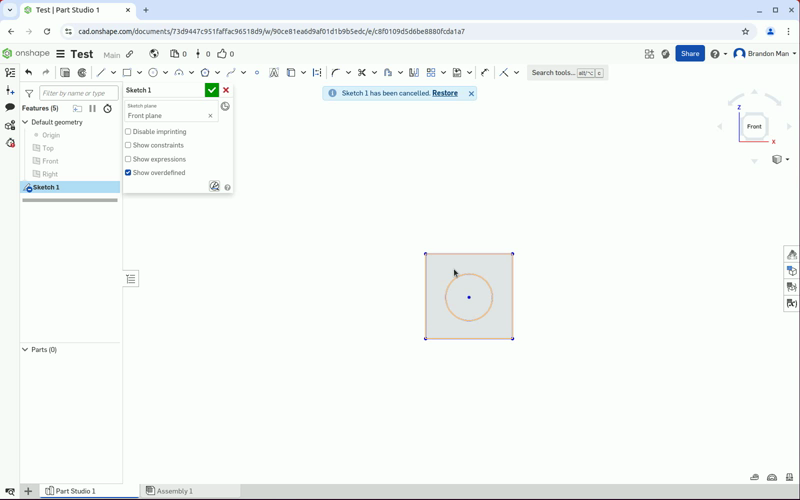
scroll(6)
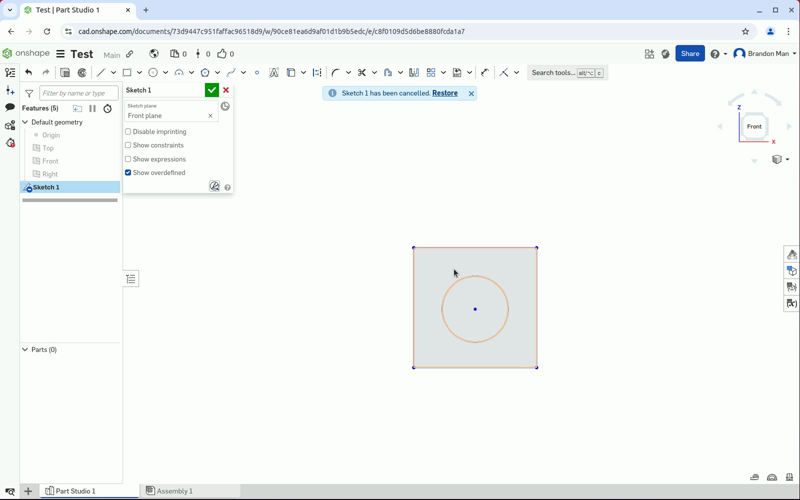
scroll(6)
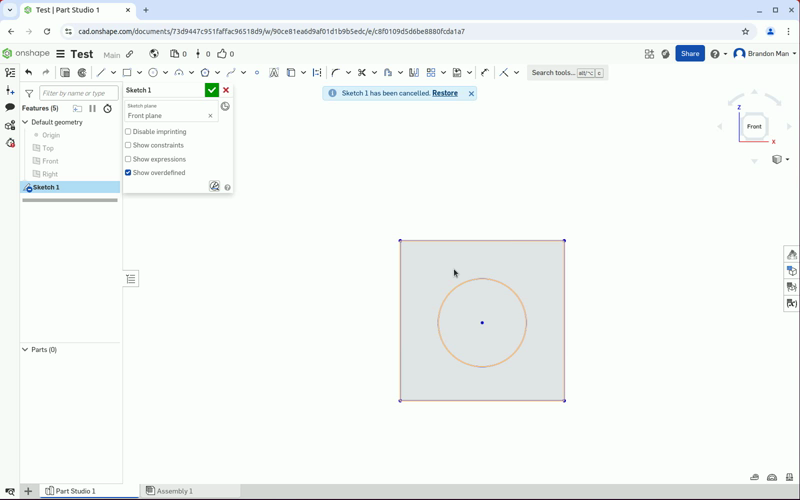
scroll(6)
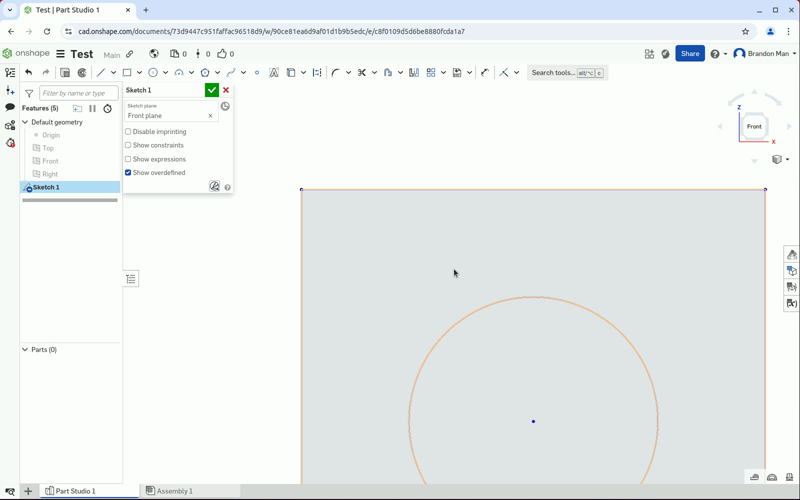
click(454, 268)
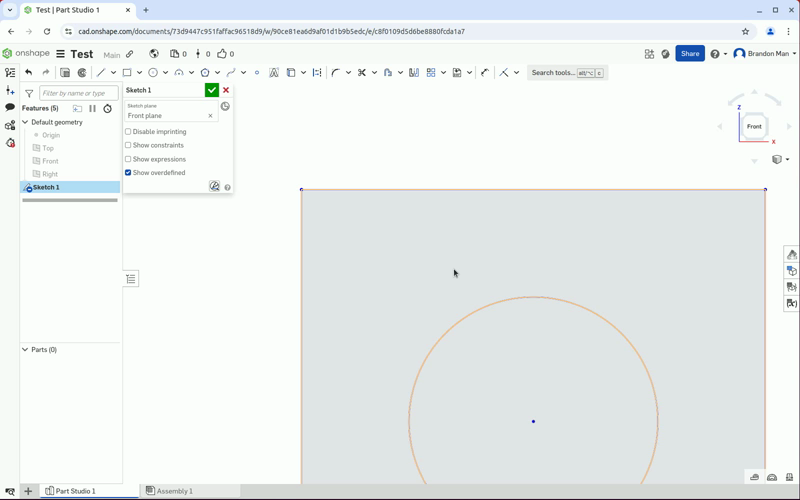
scroll(-6)
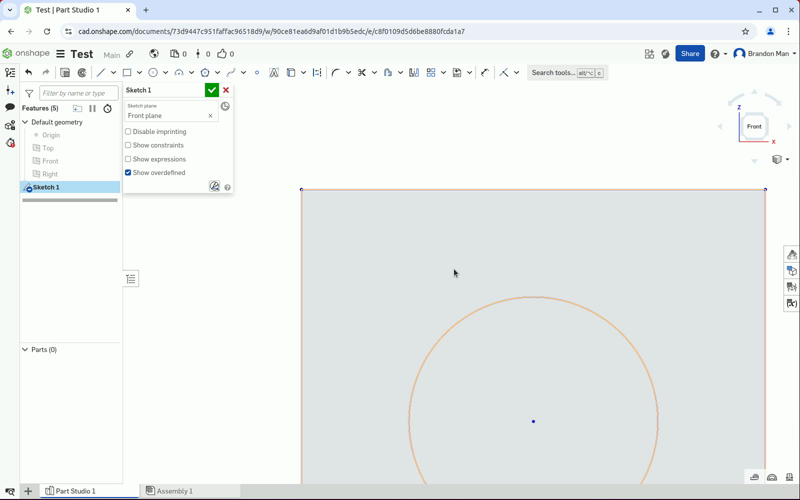
scroll(-6)
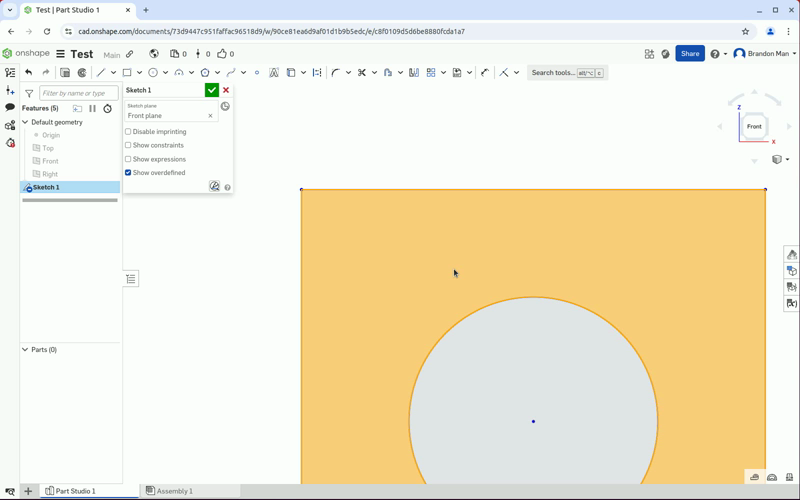
scroll(-6)
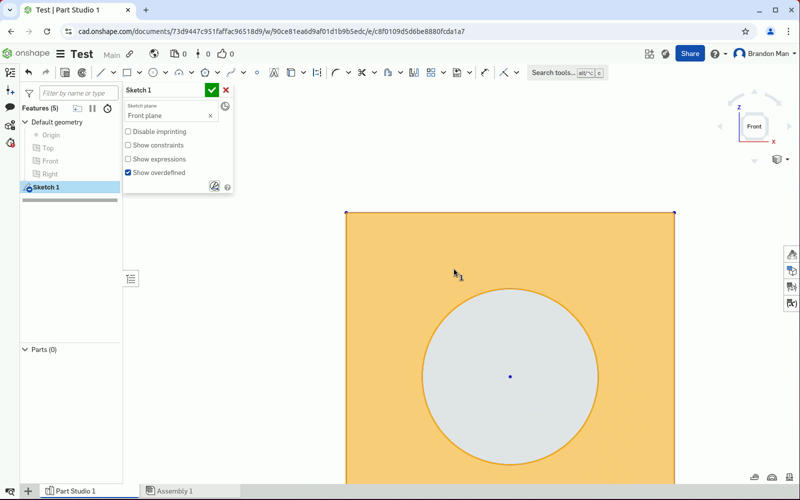
scroll(-6)
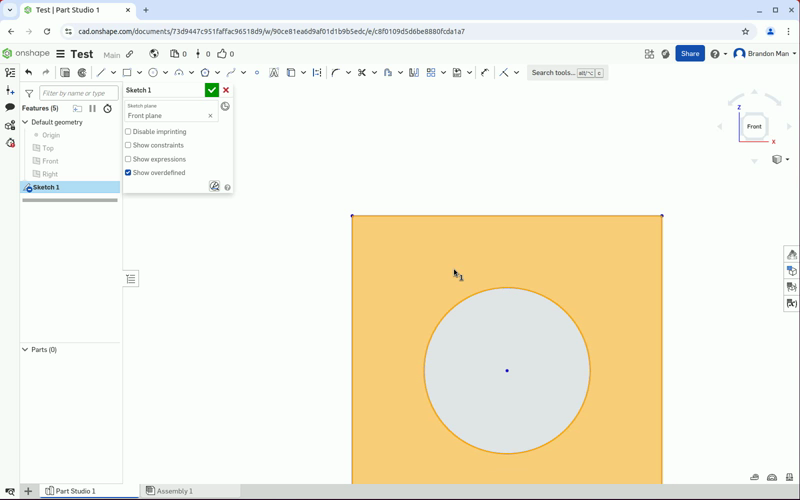
scroll(-6)
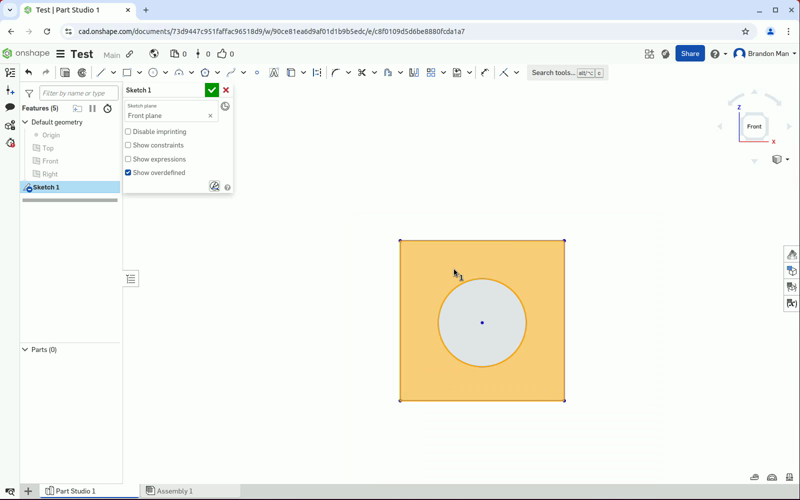
scroll(-6)
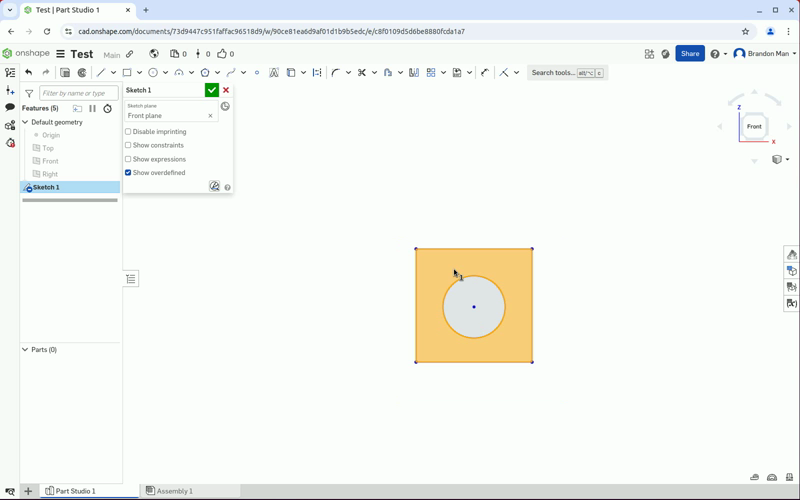
scroll(-6)
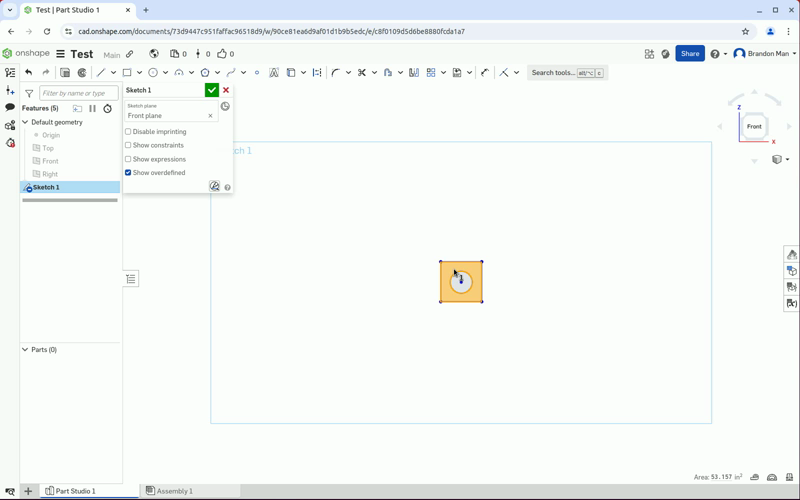
mouse_move(73, 352)
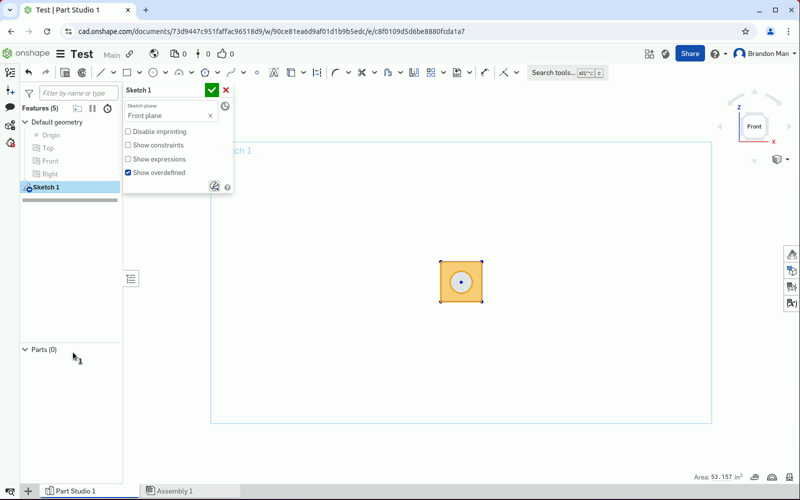
key(shift+y)
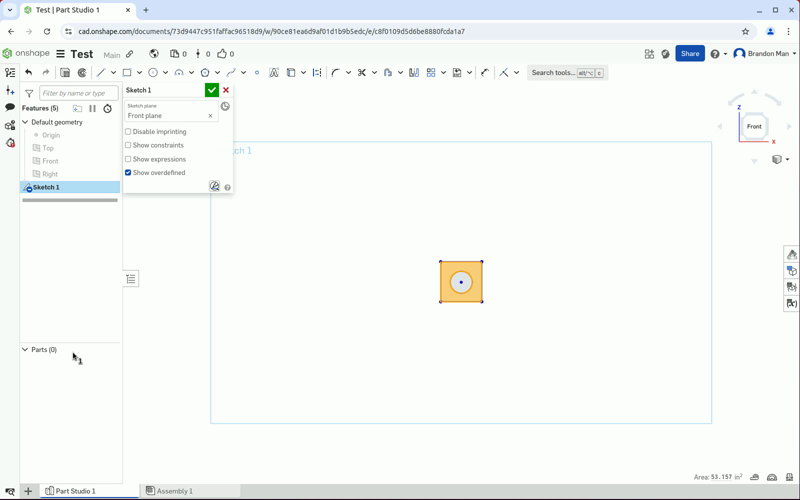
key(shift+e)
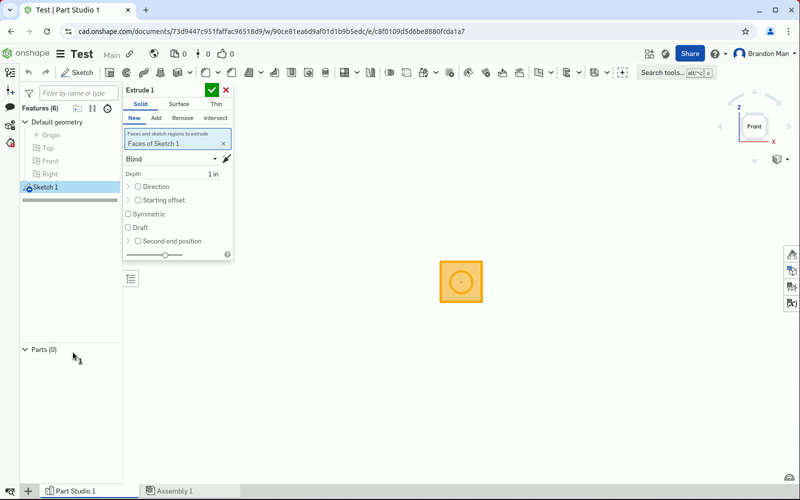
mouse_move(143, 106)
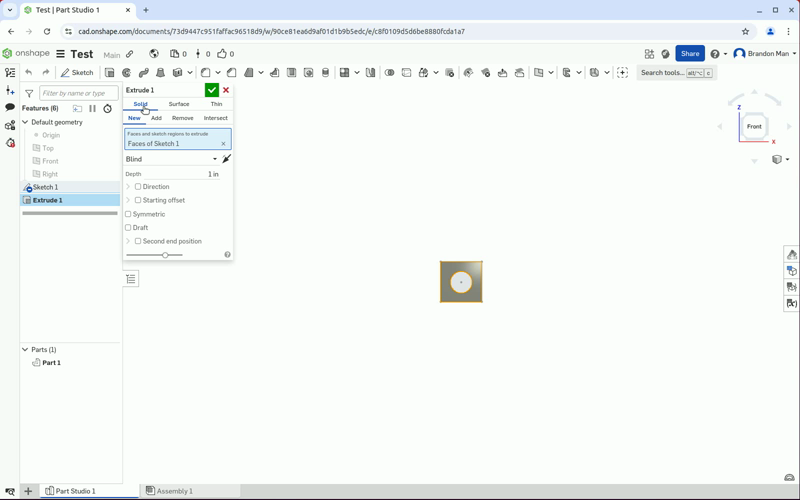
click(143, 106)
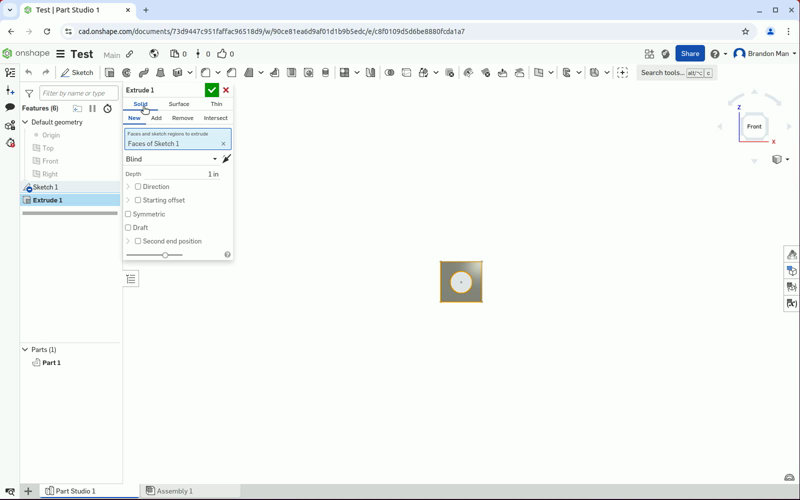
mouse_move(137, 120)
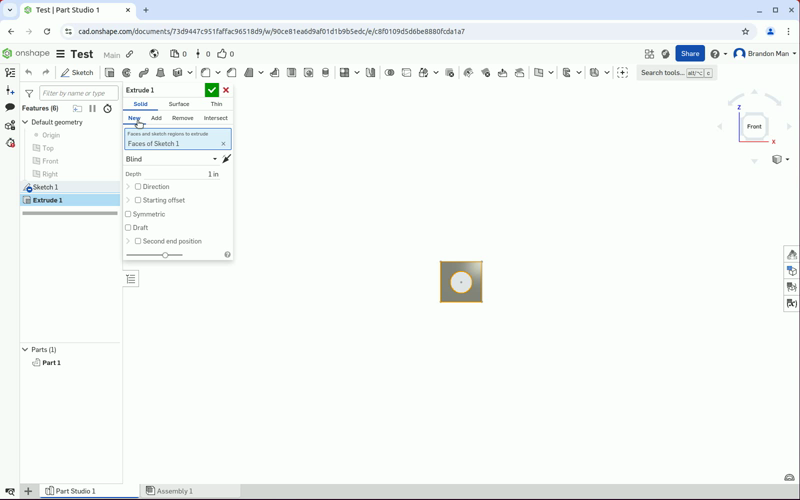
click(137, 120)
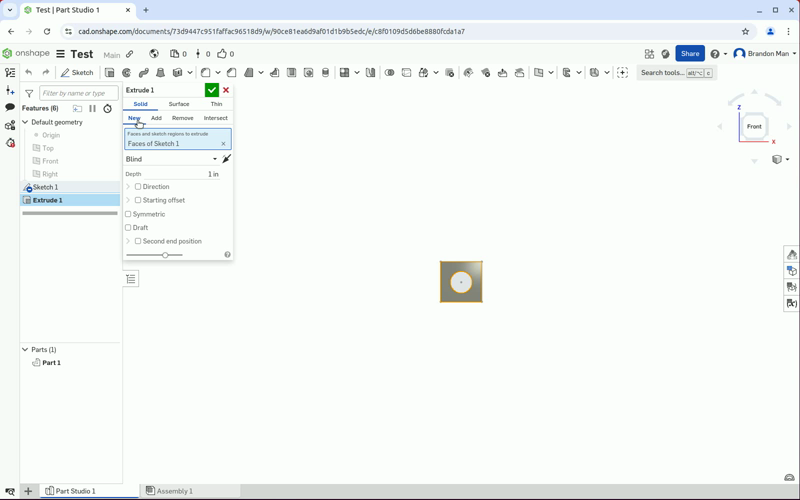
key(tab, 4)
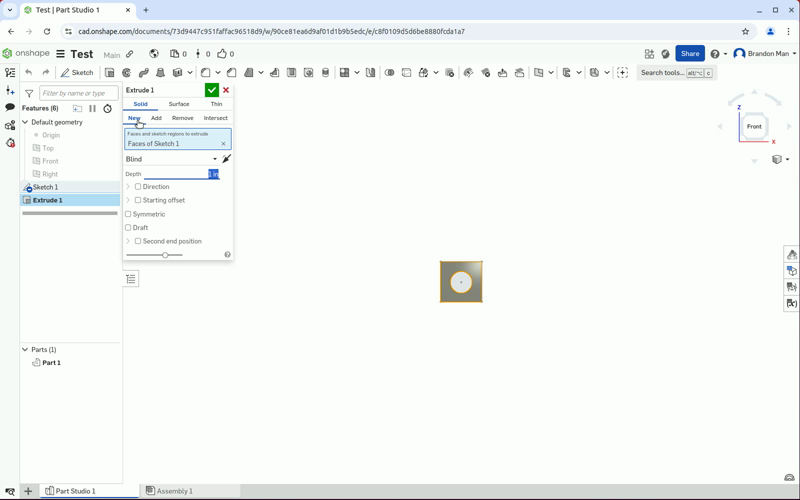
text(3.611)
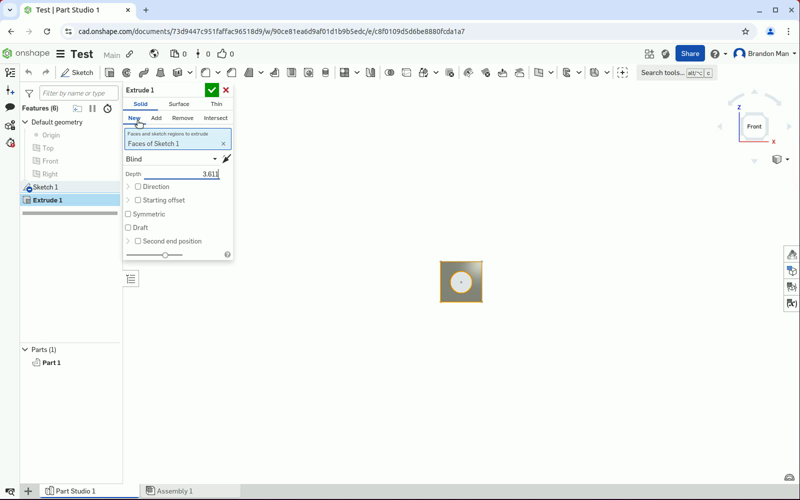
key(enter)
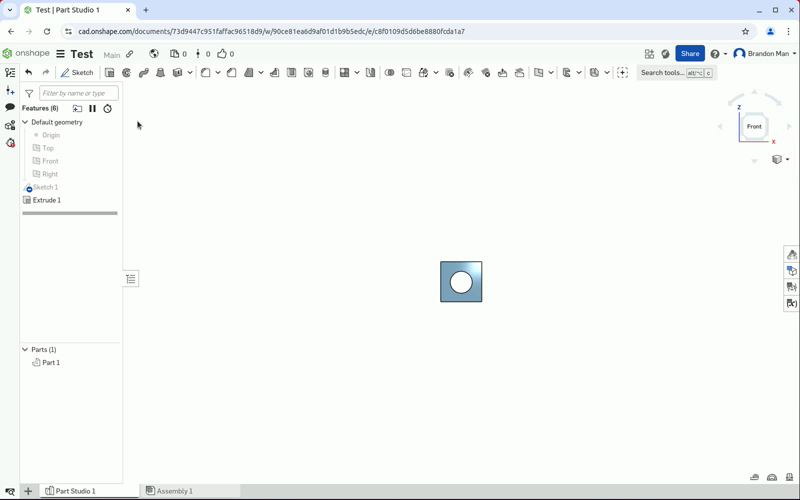
key(shift+h)
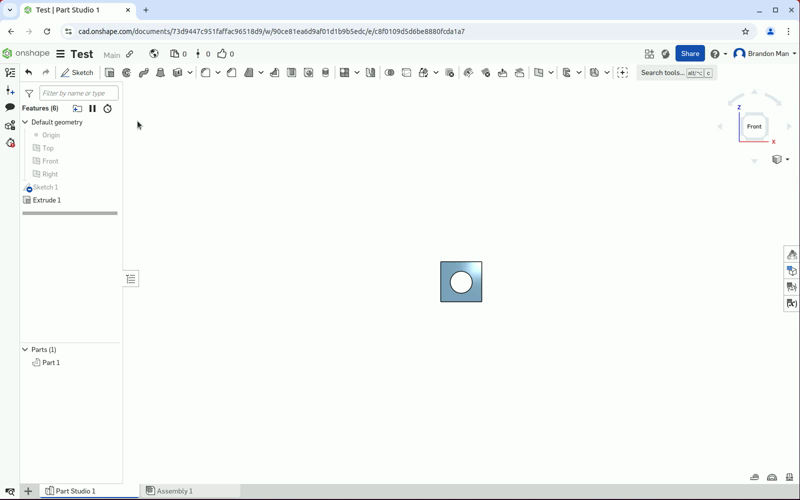
key(shift+h)
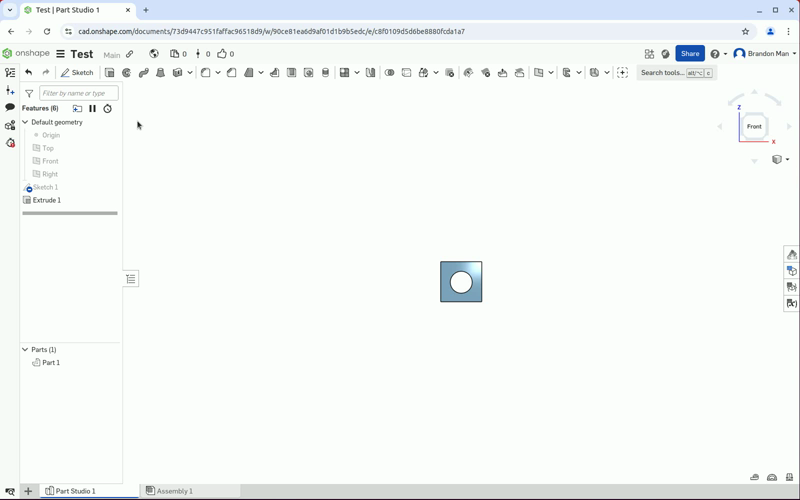
mouse_move(73, 189)
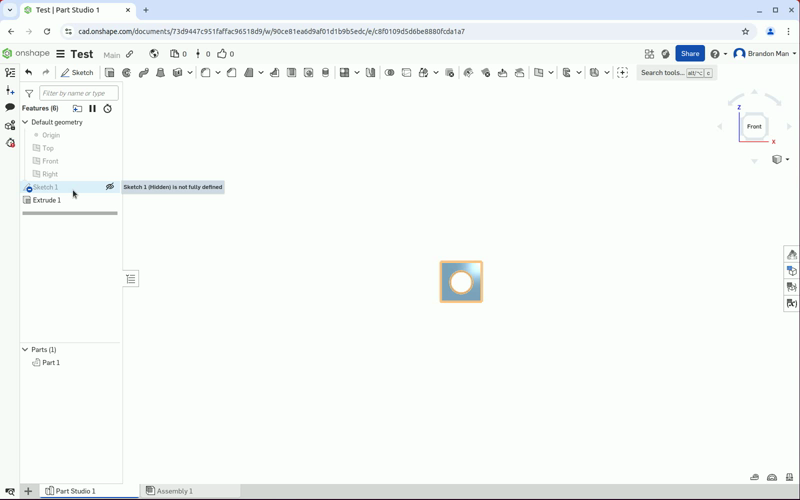
click(73, 189)
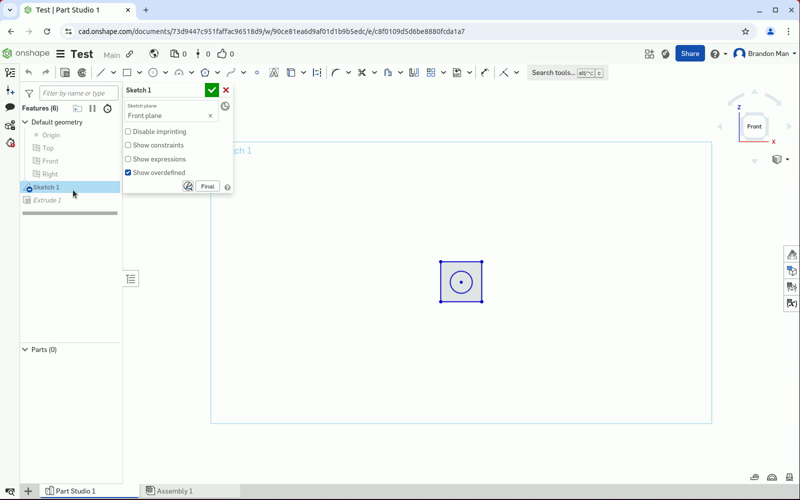
mouse_move(229, 92)
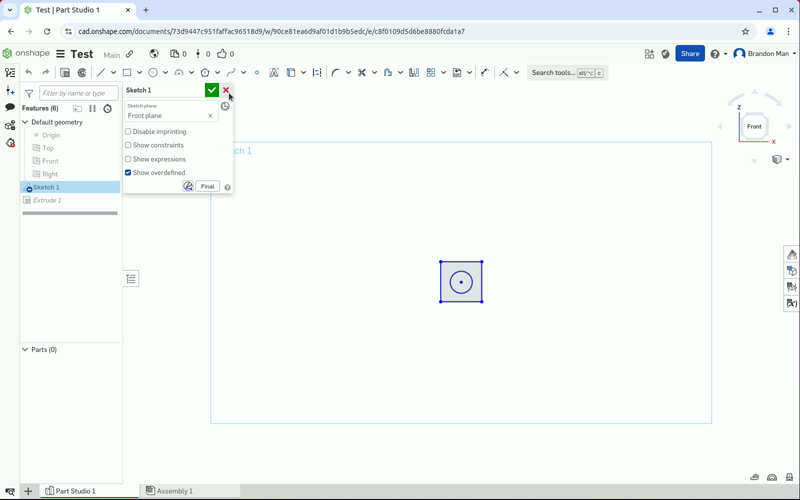
click(229, 92)
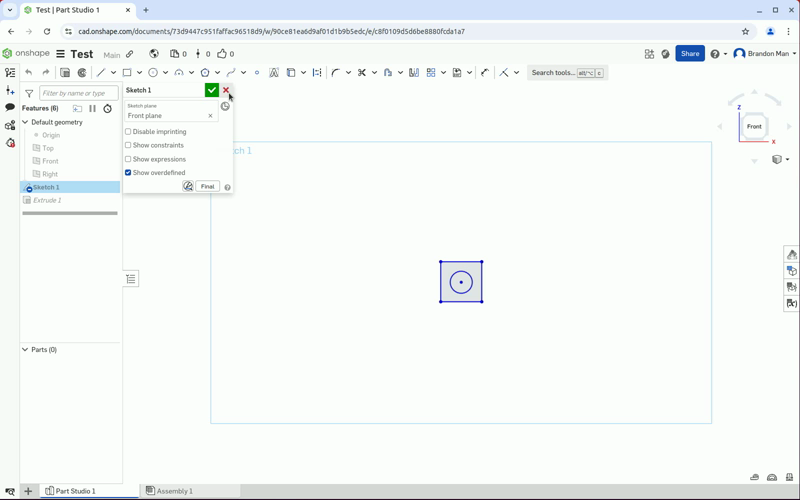
key(shift+s)
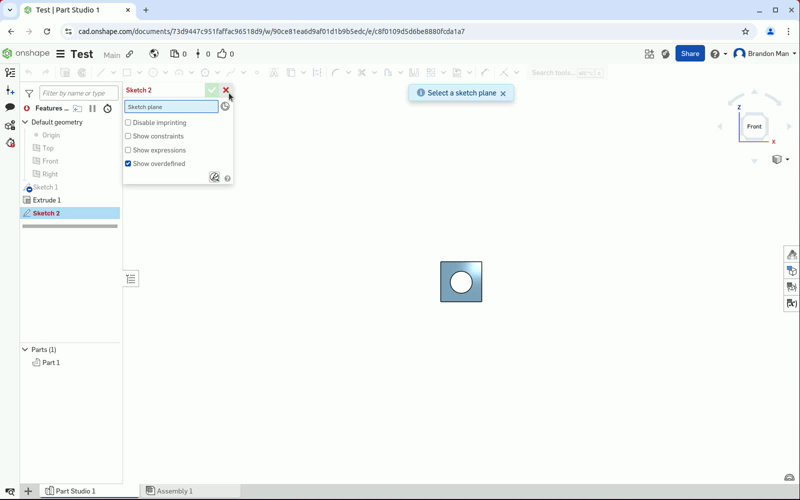
mouse_move(73, 163)
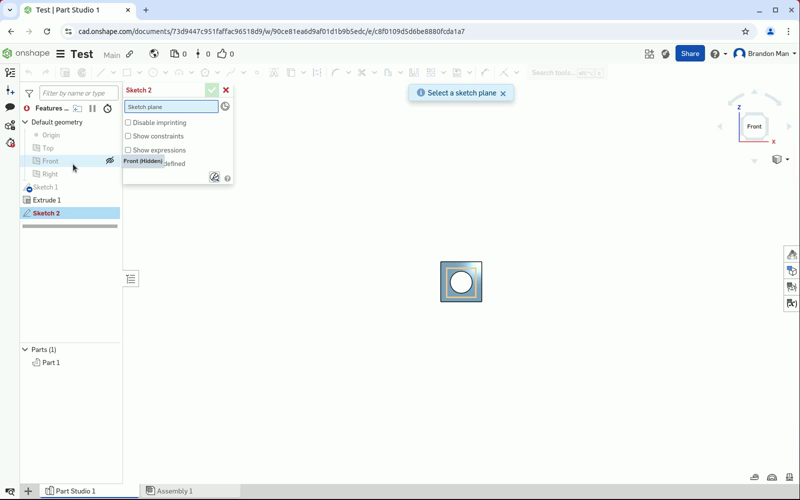
click(73, 163)
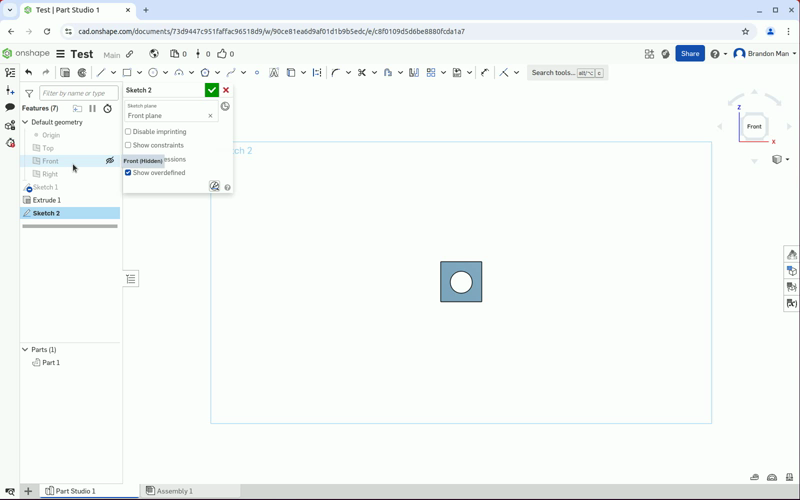
mouse_move(73, 352)
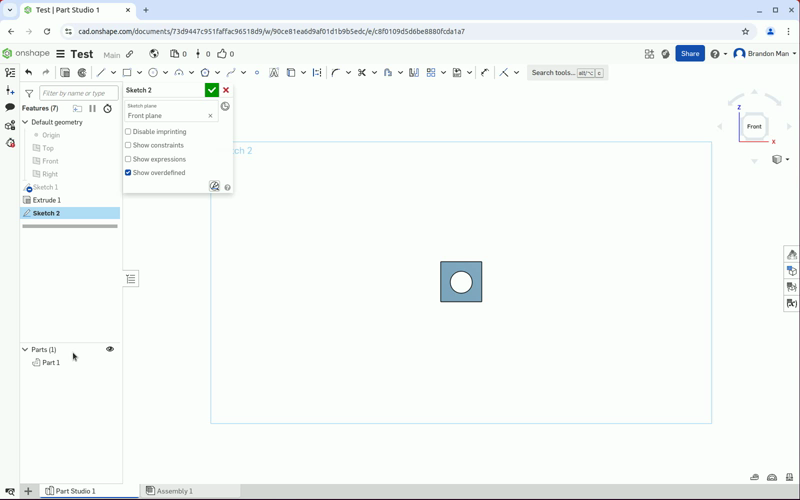
key(y)
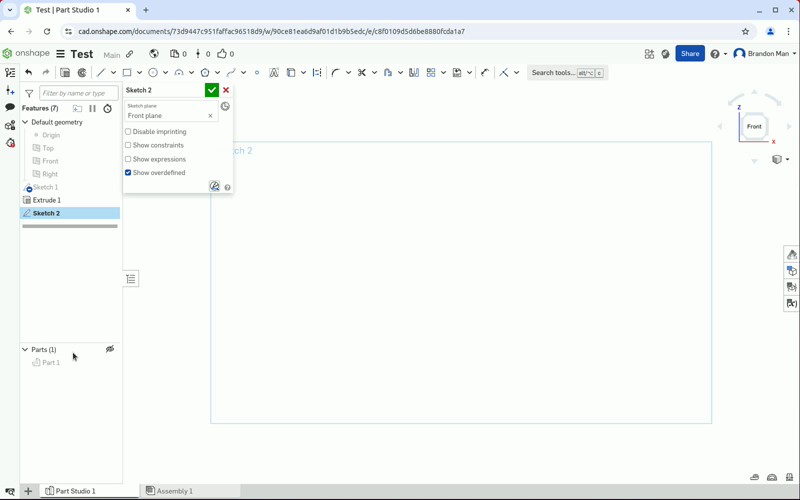
key(c)
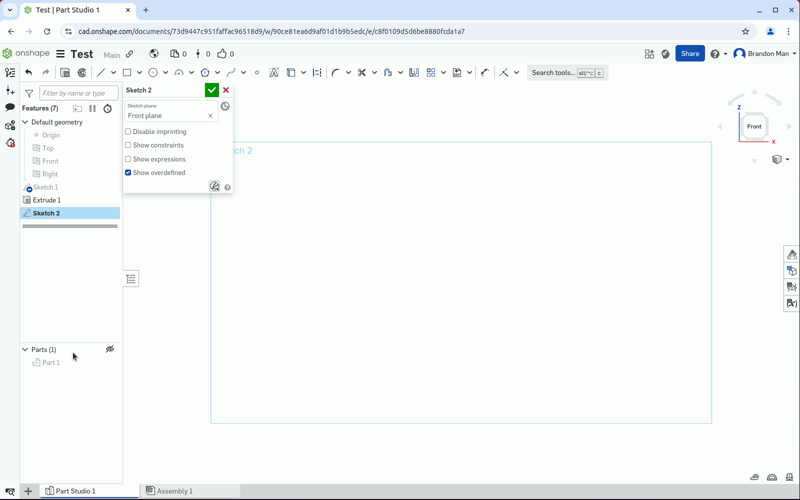
key_down(shift)
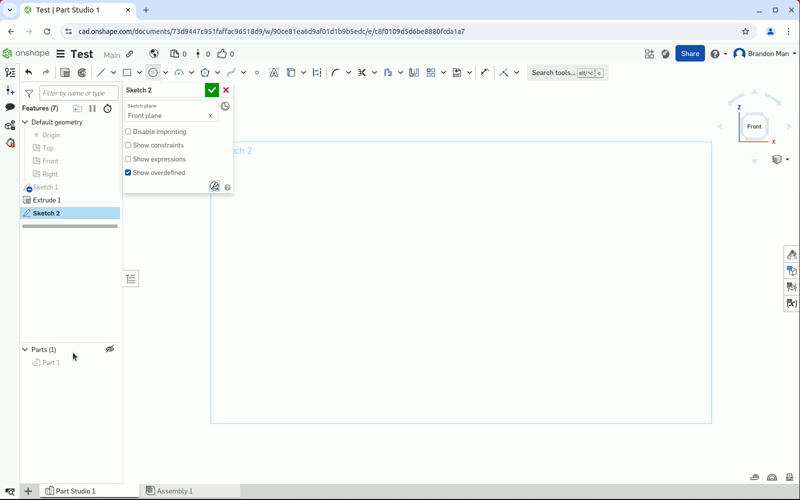
mouse_move(460, 282)
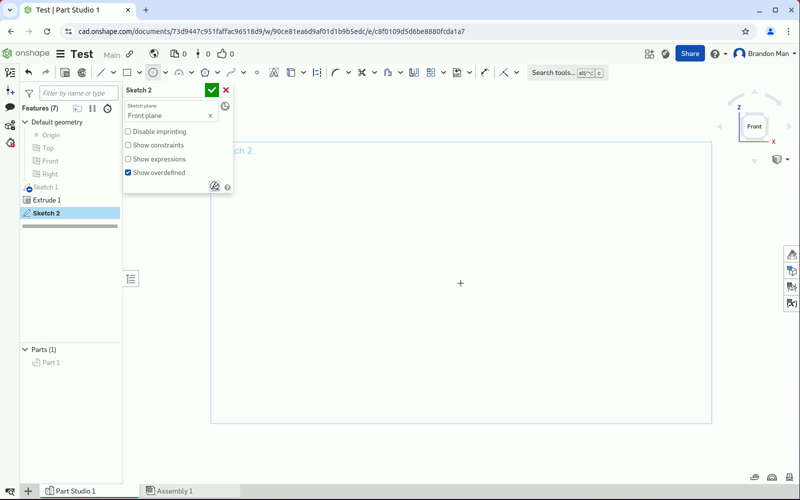
click(460, 282)
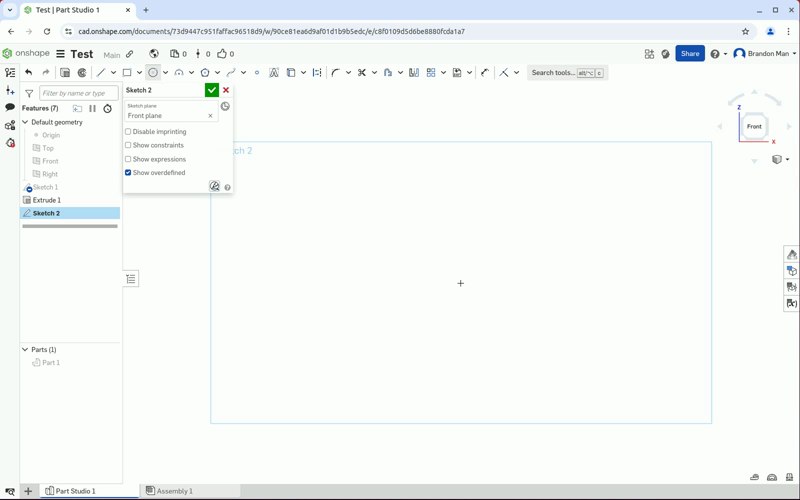
key_up(shift)
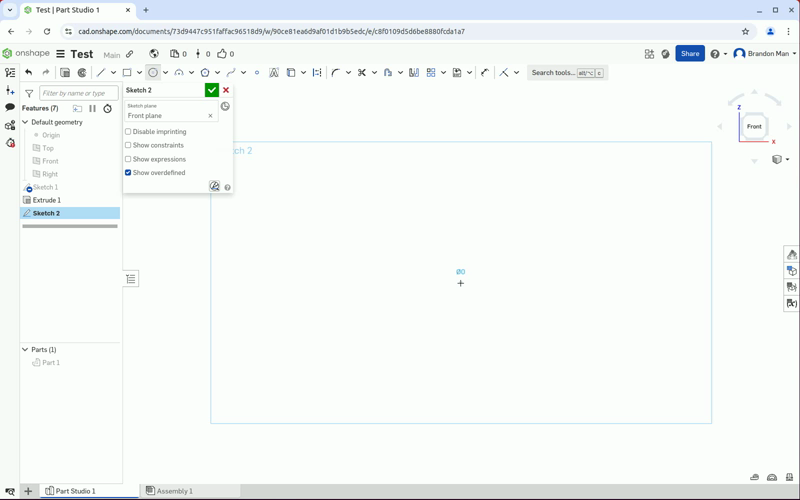
mouse_move(489, 282)
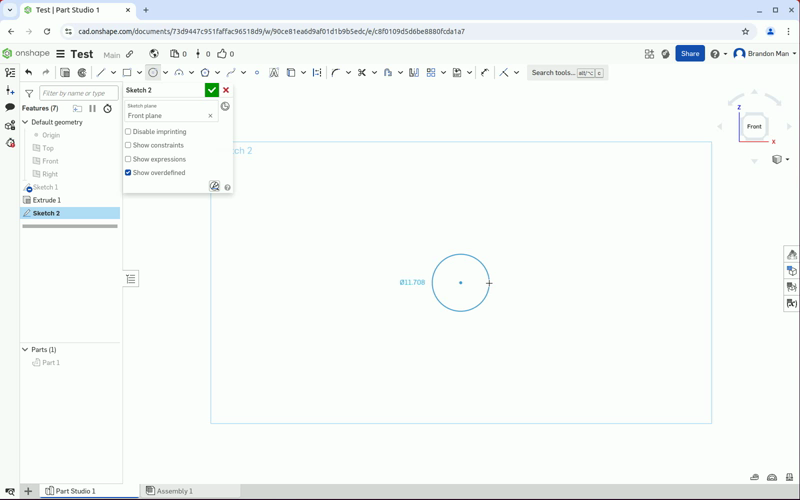
click(489, 282)
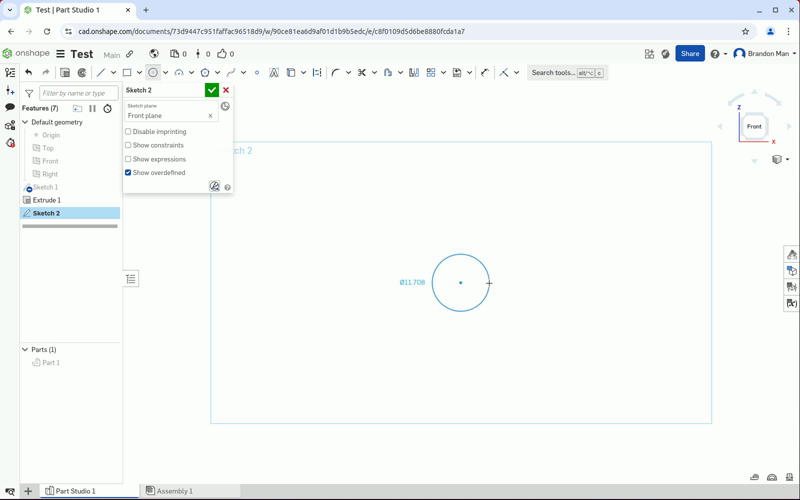
key(esc)
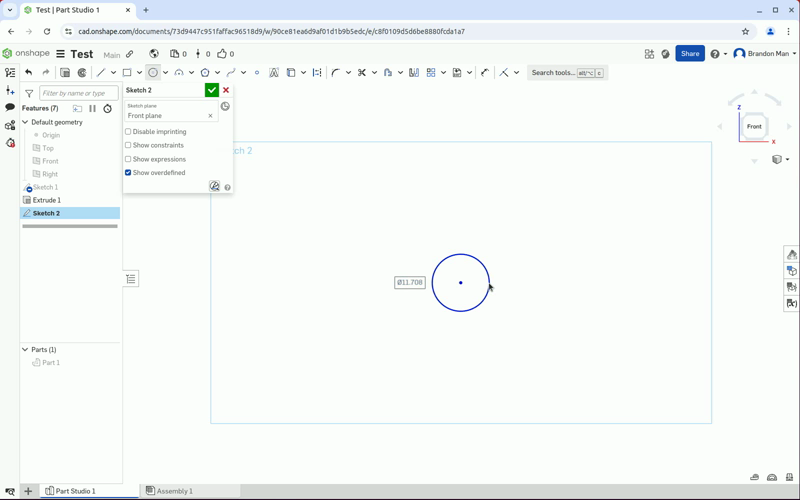
mouse_move(460, 258)
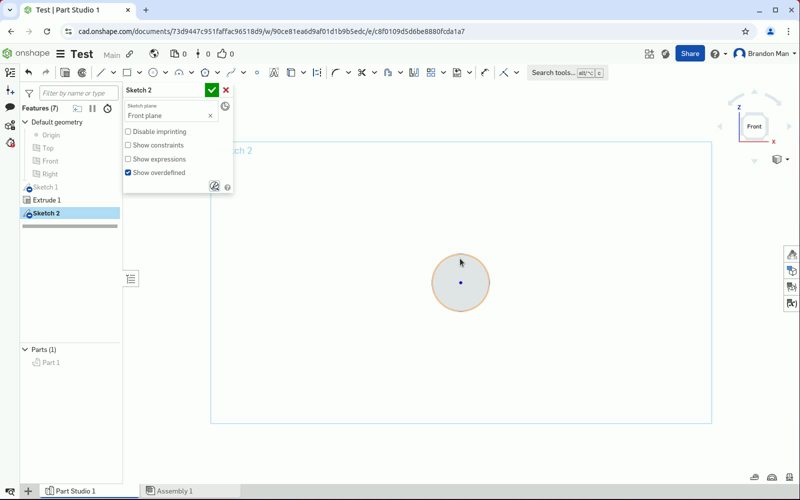
click(460, 258)
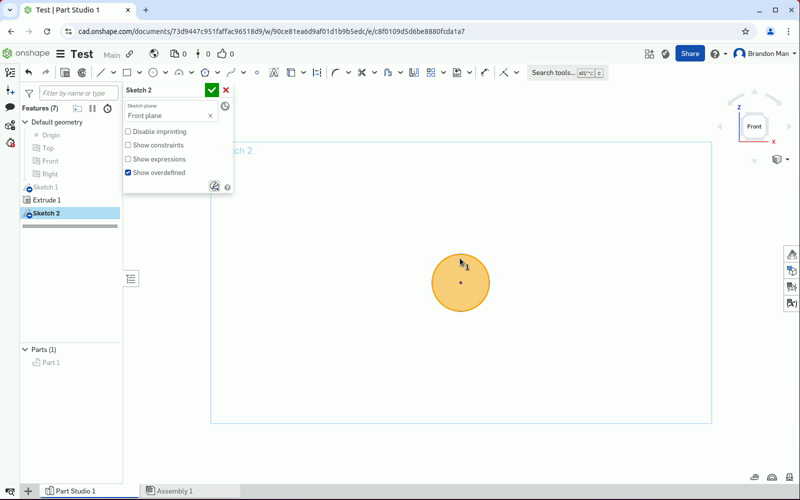
mouse_move(73, 352)
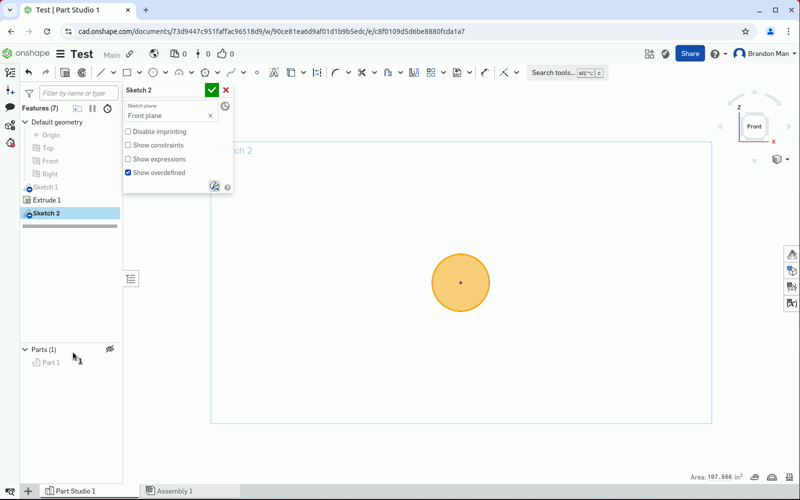
key(shift+y)
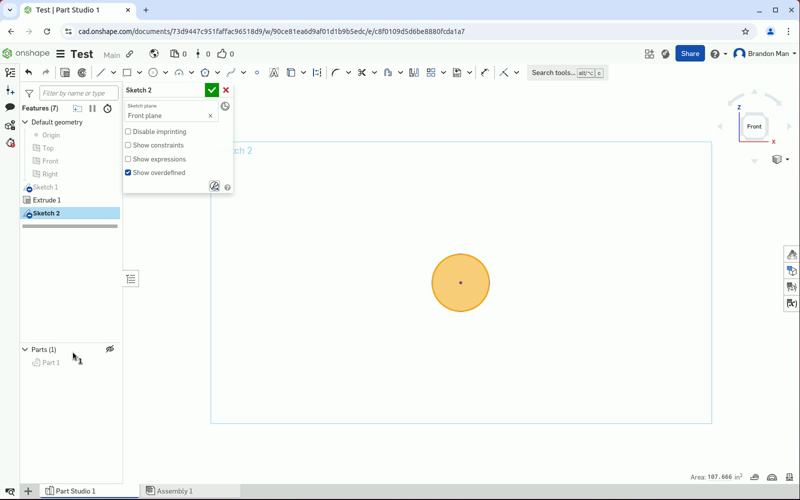
key(shift+e)
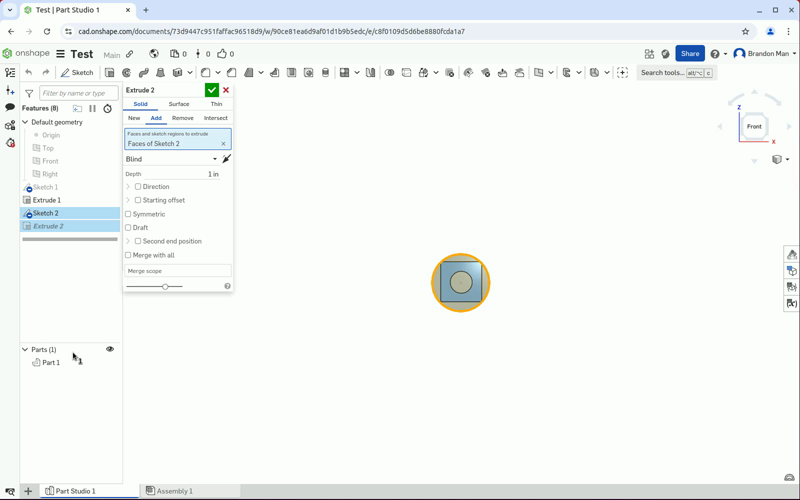
mouse_move(143, 106)
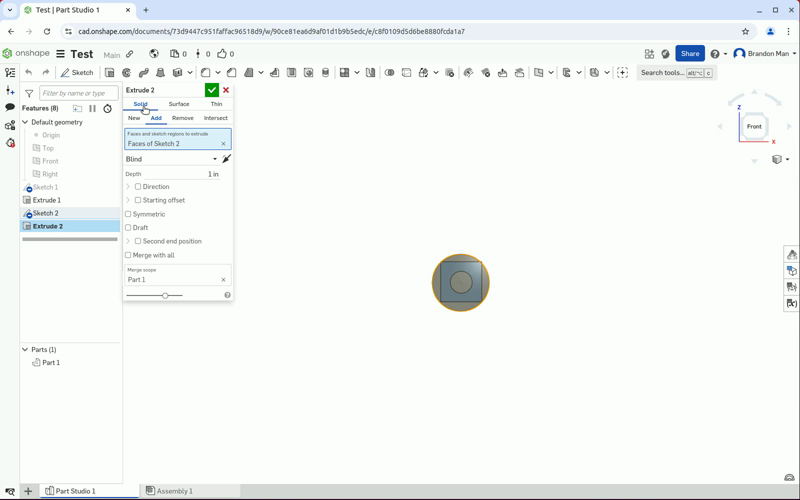
click(143, 106)
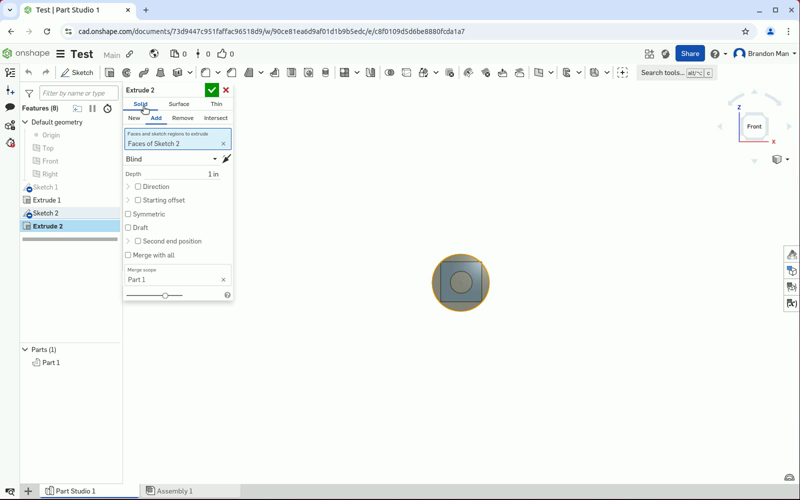
mouse_move(137, 120)
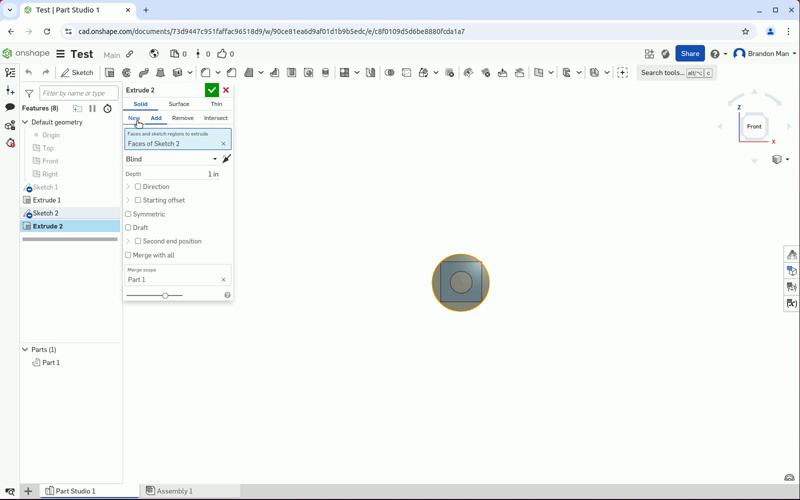
click(137, 120)
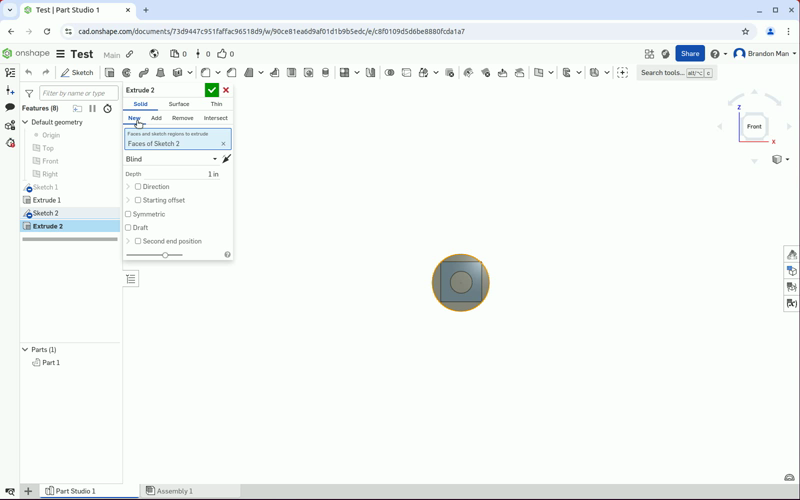
key(tab, 4)
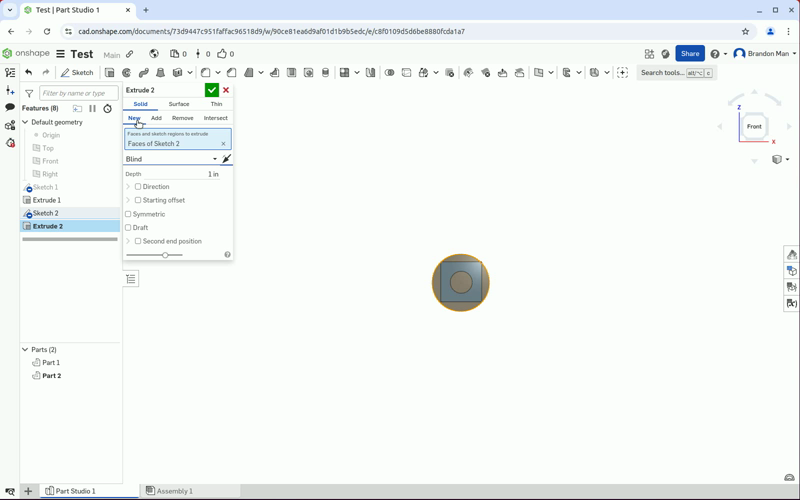
text(-23.108)
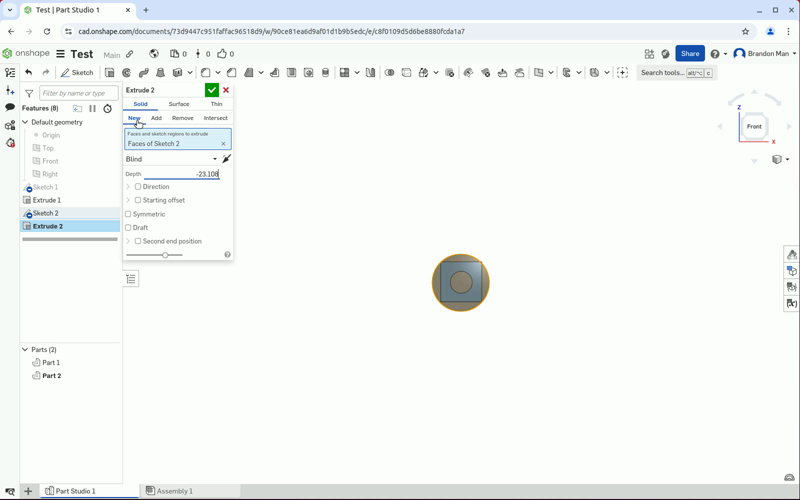
key(enter)
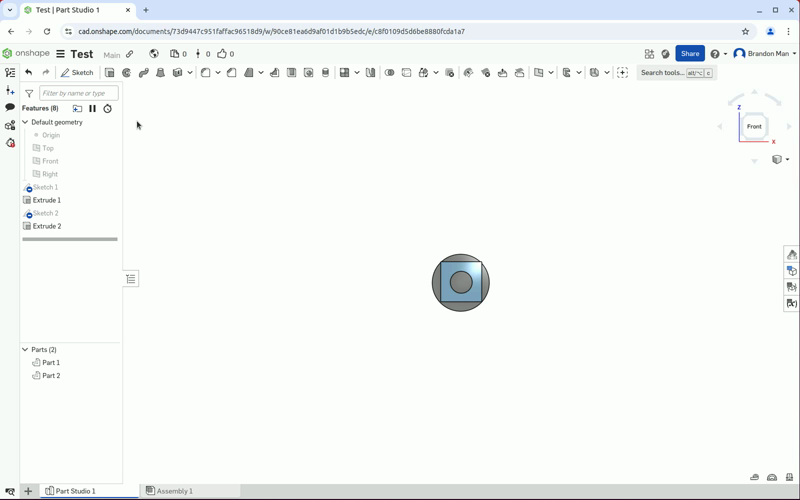
key(shift+h)
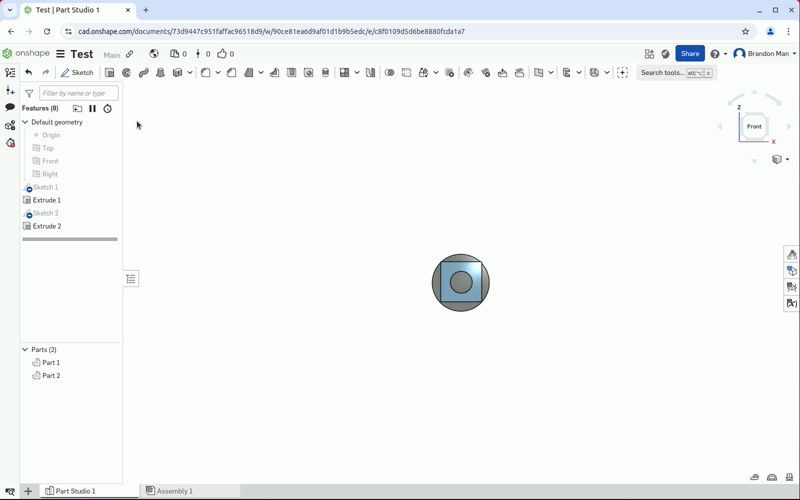
key(shift+h)
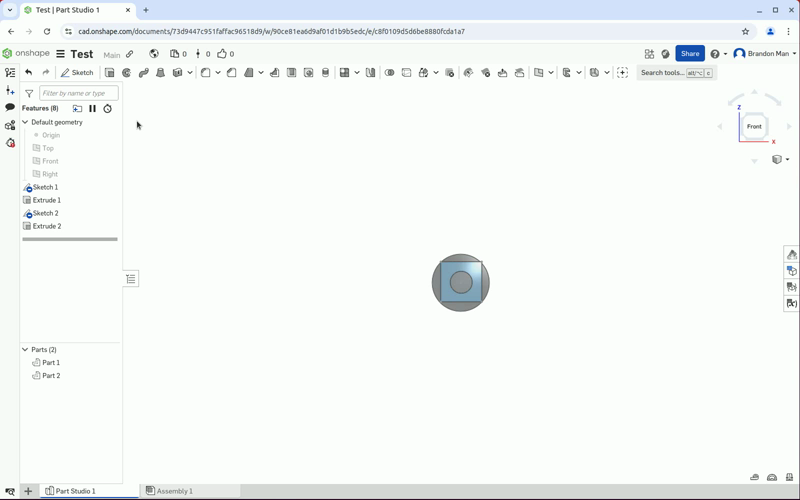
key(shift+7)
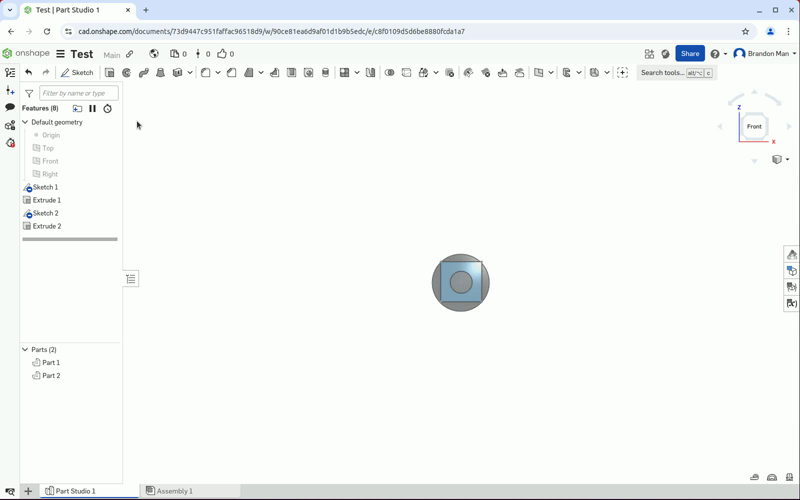
key(left, 2)
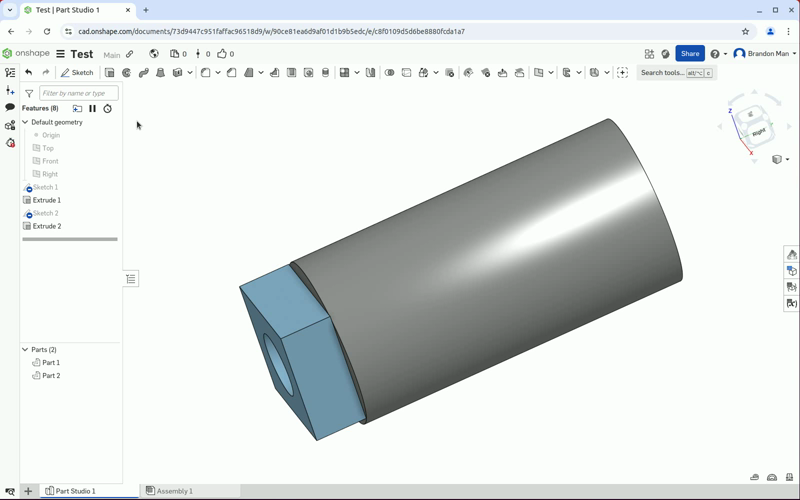
key(down, 2)
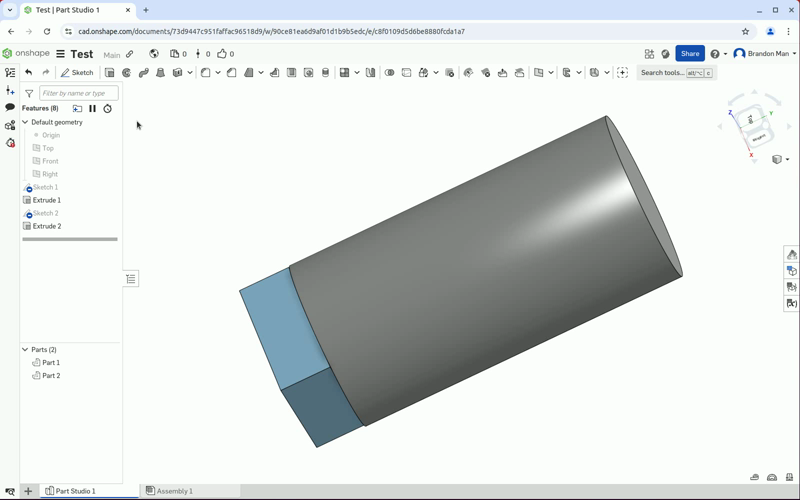
key(up, 2)
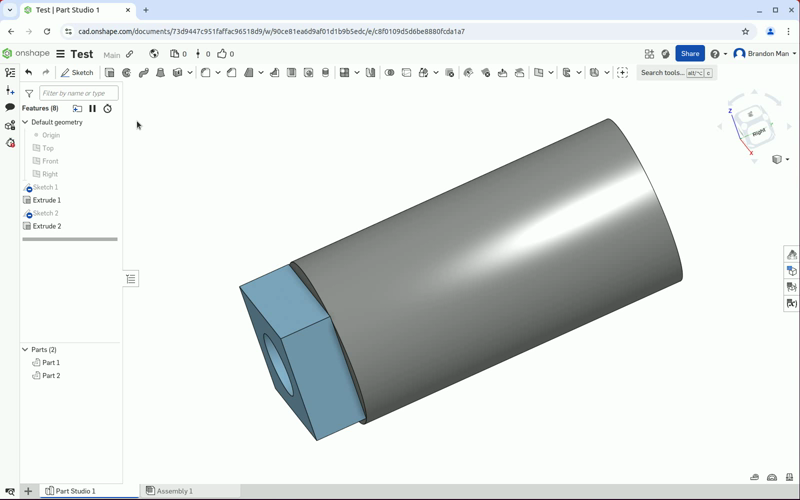
key(right, 2)
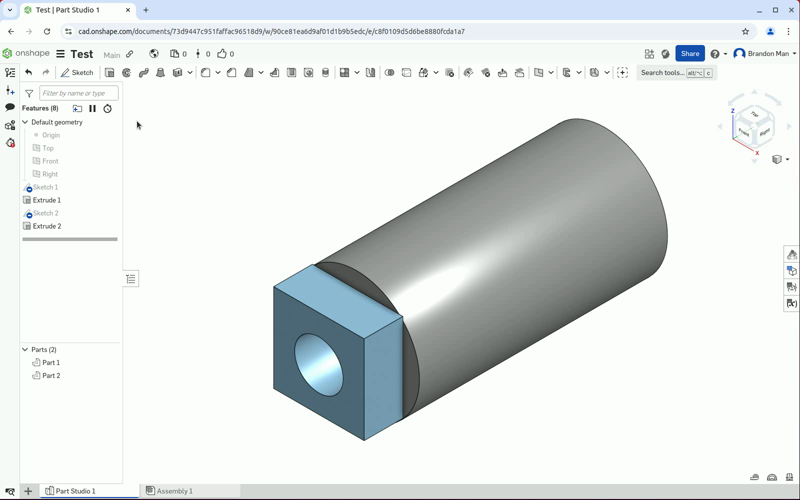
mouse_move(73, 189)
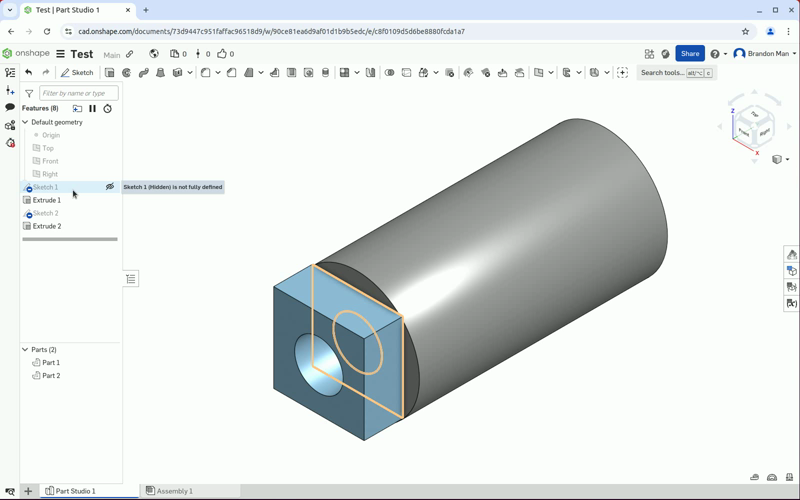
click(73, 189)